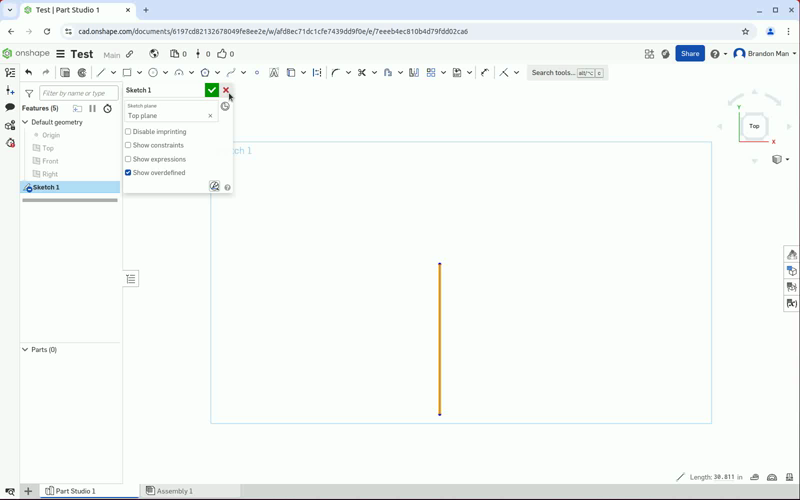
key(shift+h)
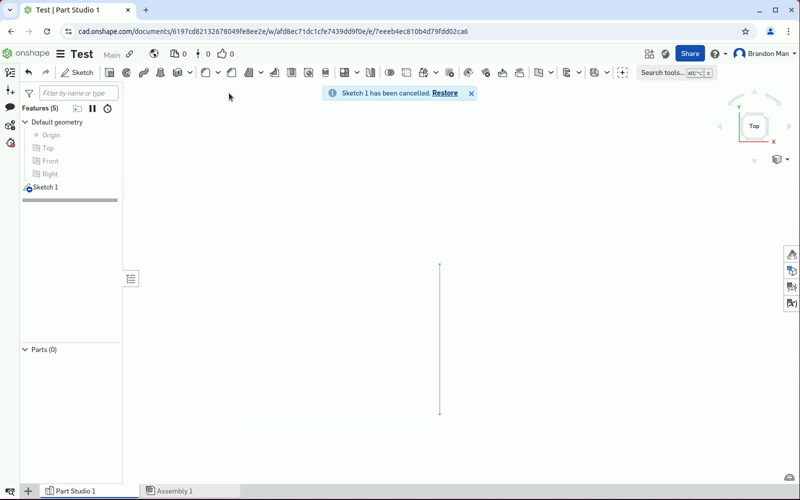
key(shift+s)
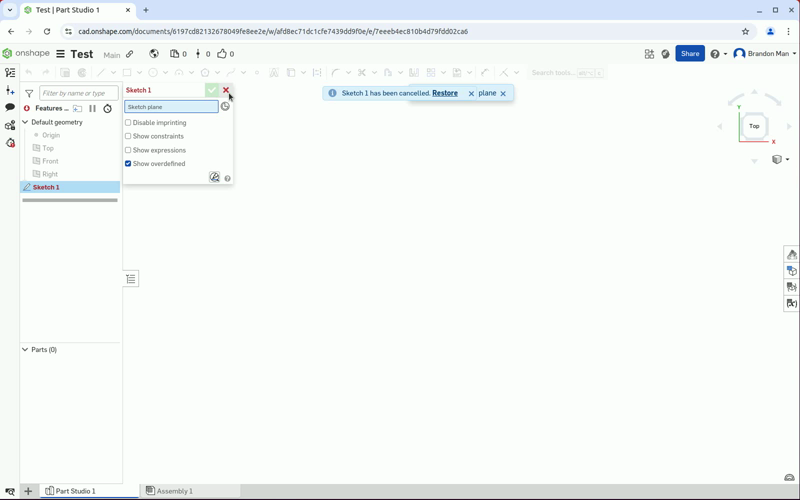
mouse_move(73, 150)
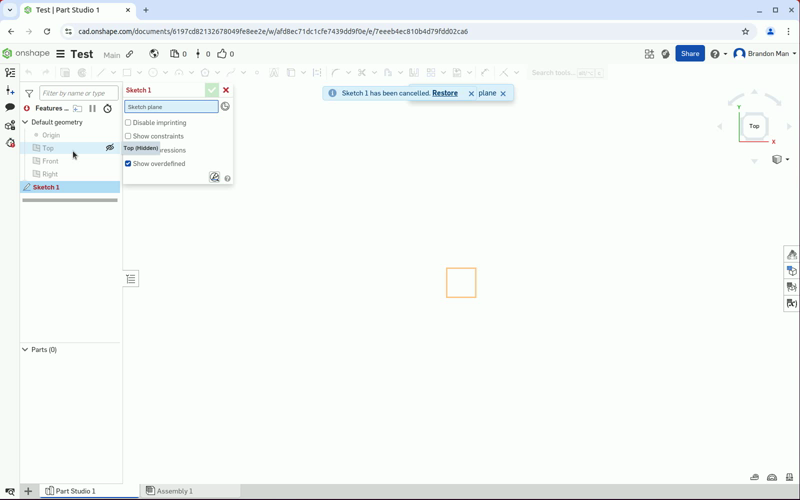
click(73, 150)
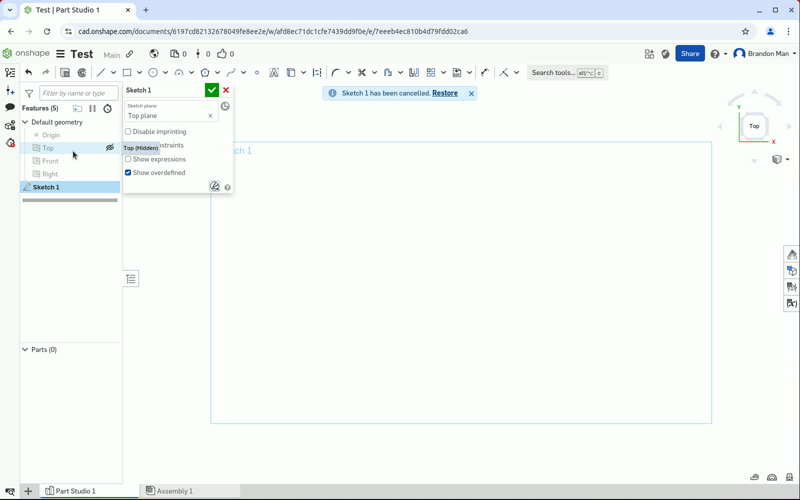
mouse_move(73, 352)
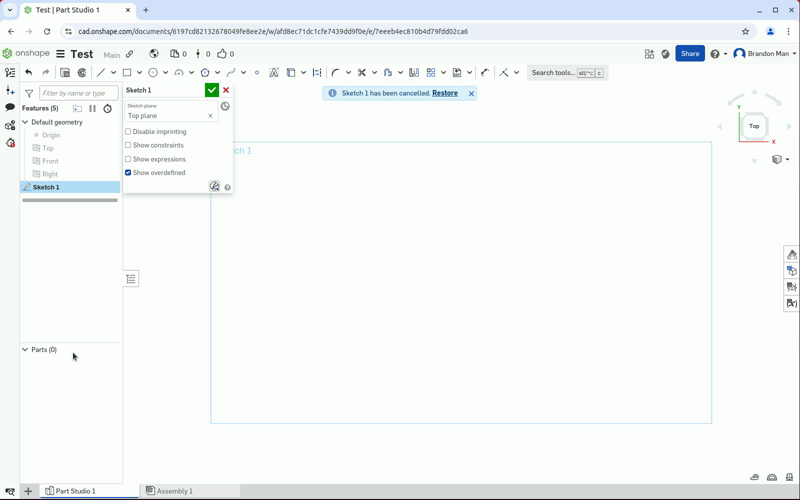
key(y)
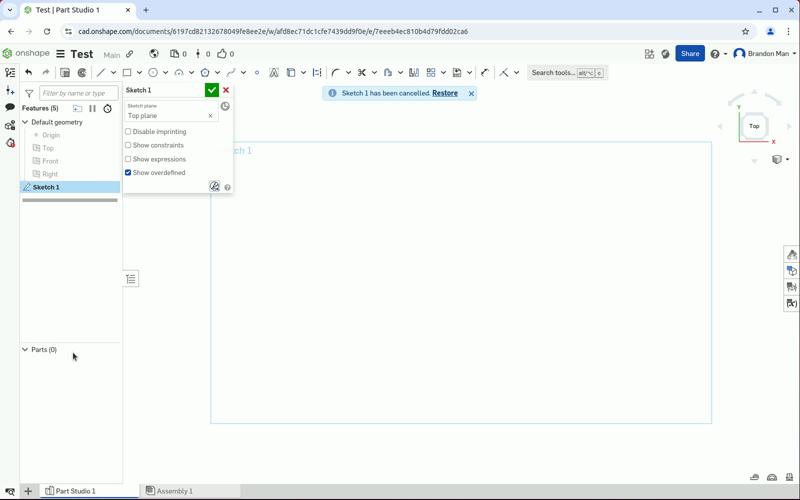
key(l)
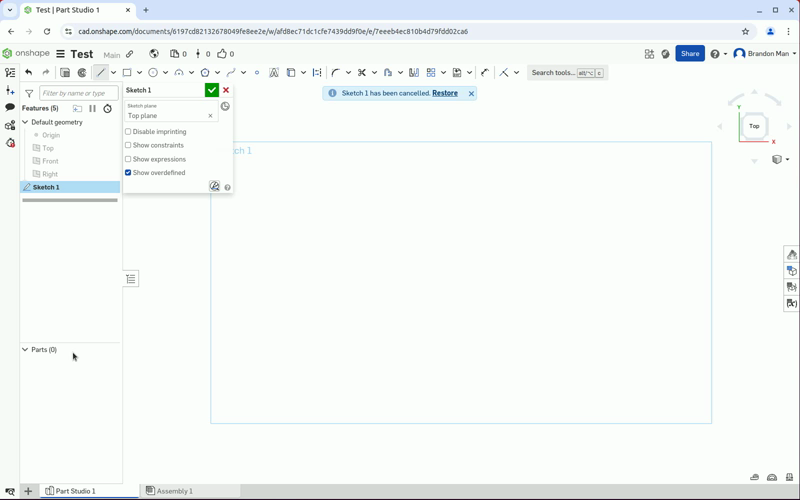
key_down(shift)
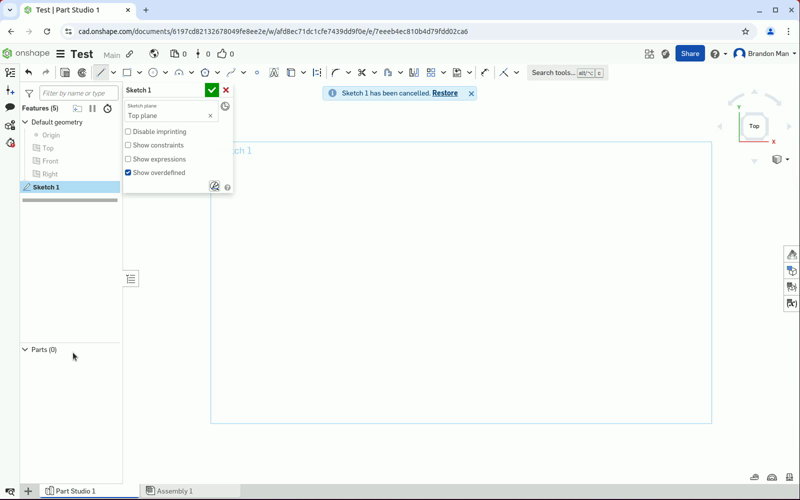
mouse_move(348, 395)
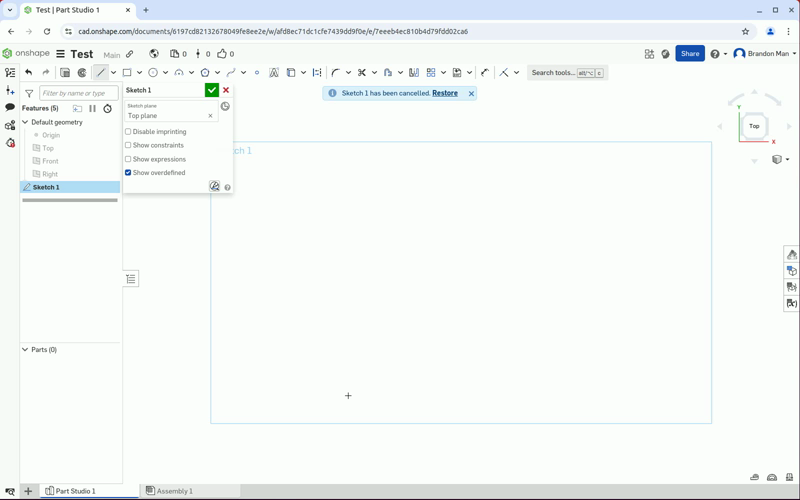
click(348, 395)
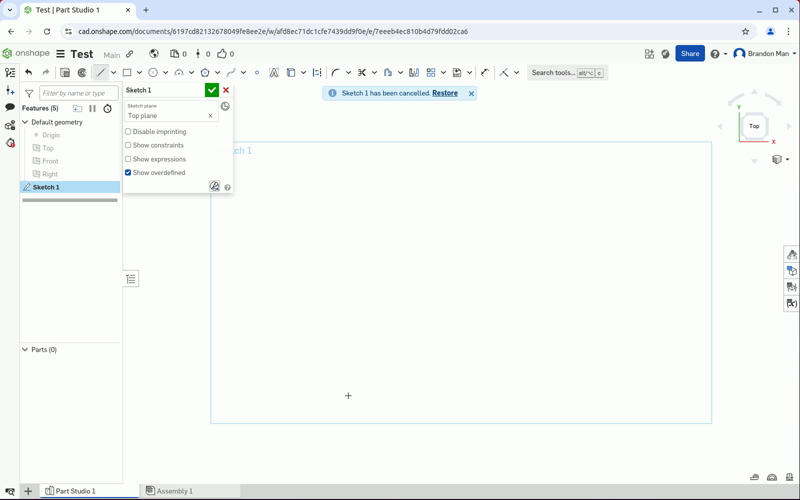
key_up(shift)
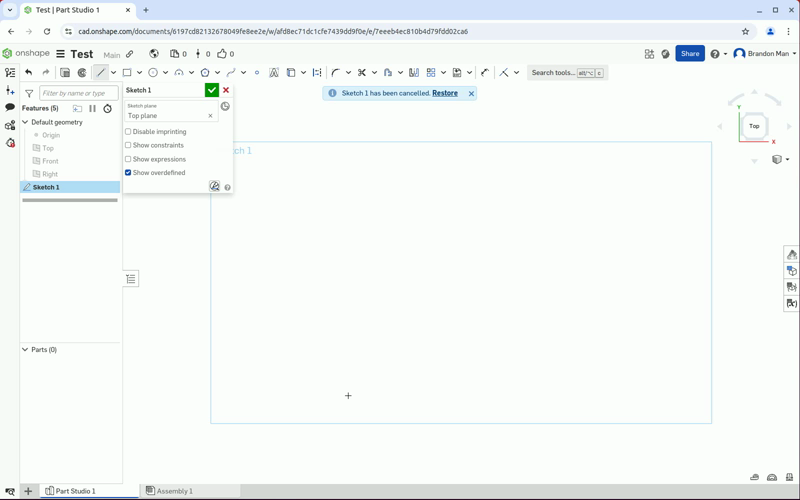
key_down(shift)
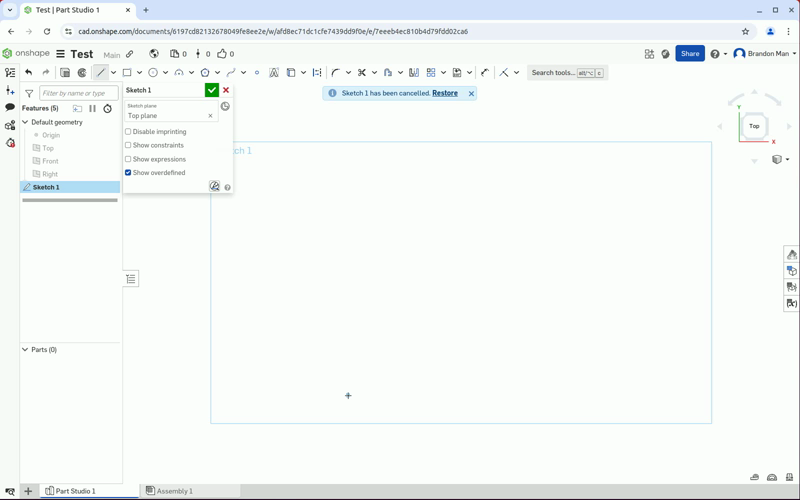
mouse_move(572, 395)
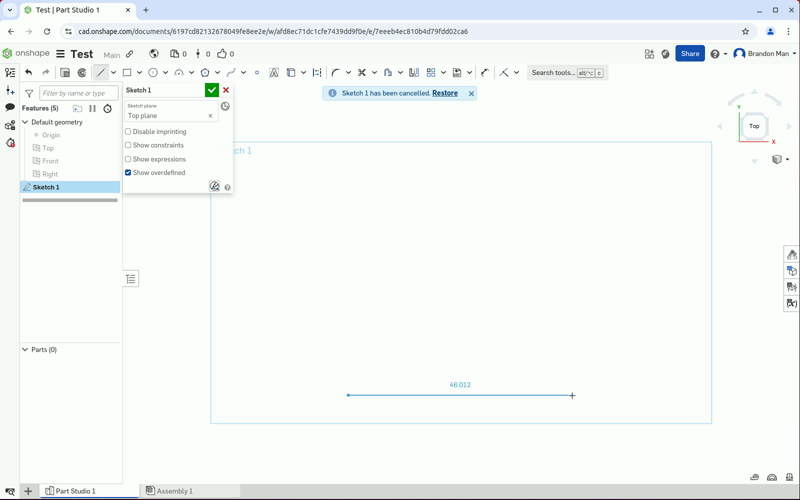
click(572, 395)
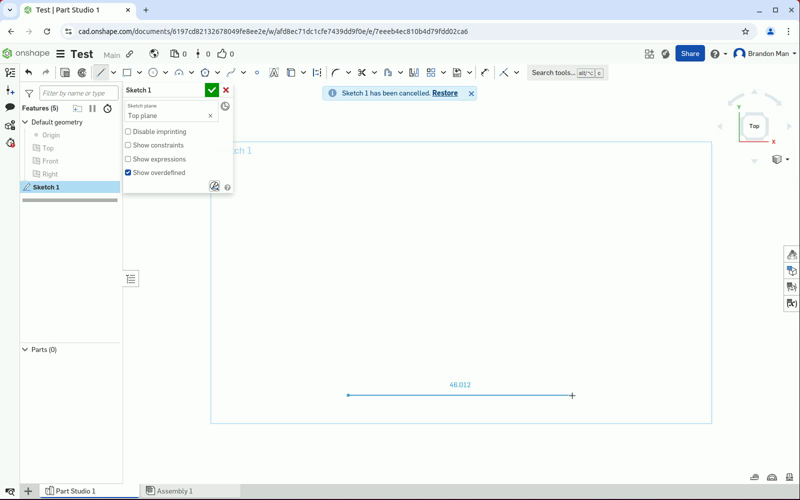
key_up(shift)
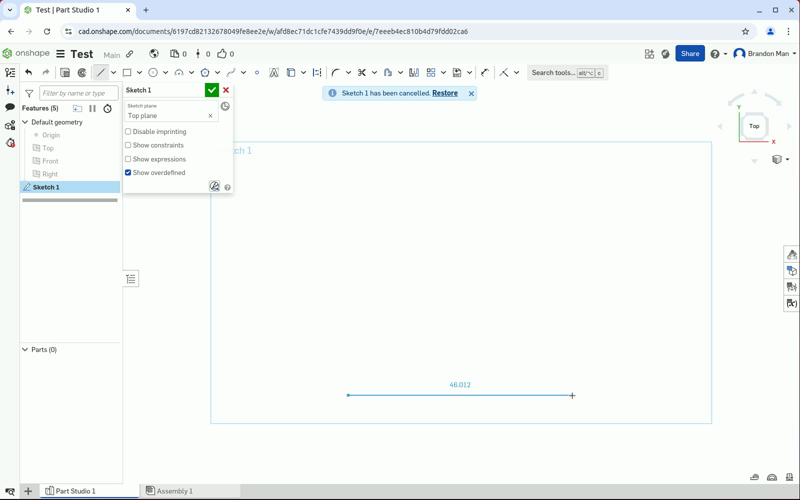
key_down(shift)
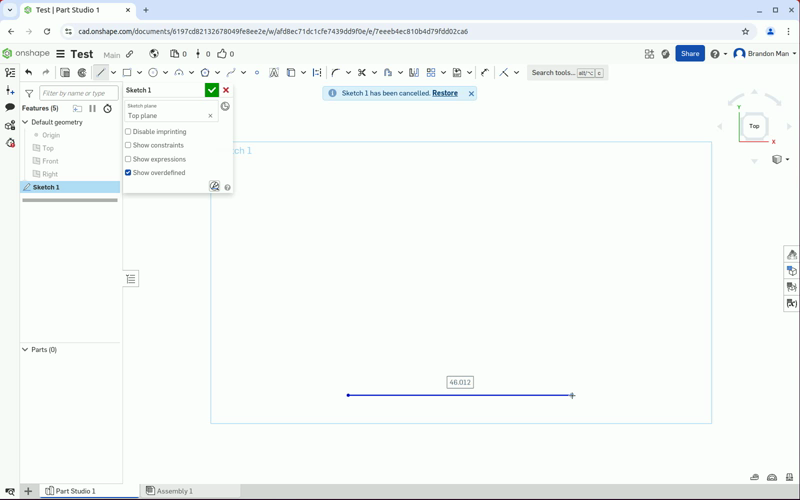
mouse_move(572, 171)
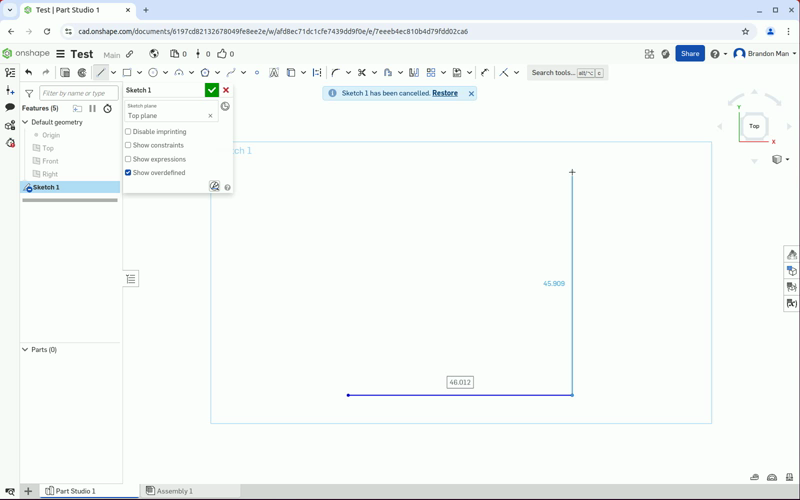
click(572, 171)
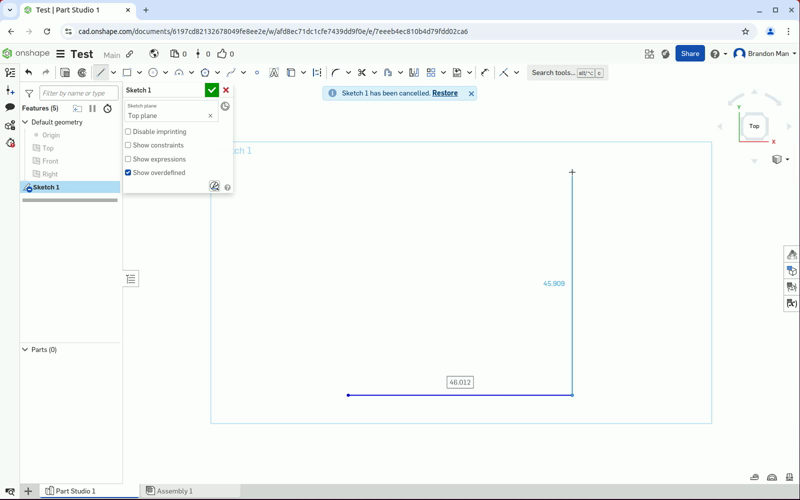
key_up(shift)
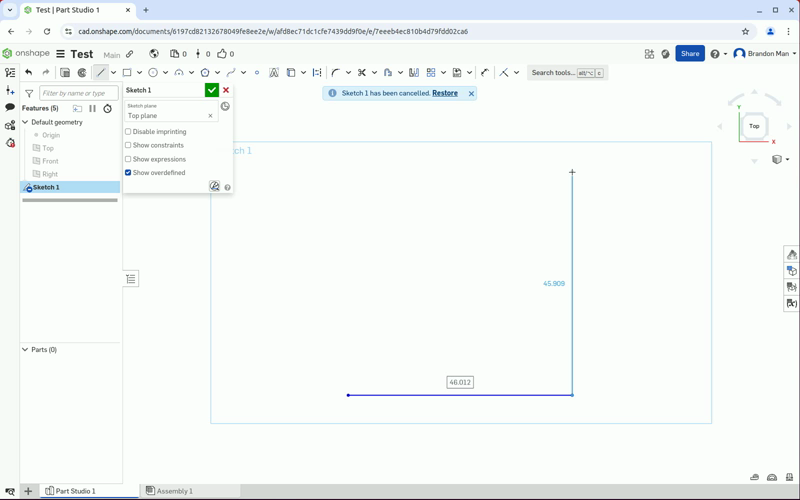
key_down(shift)
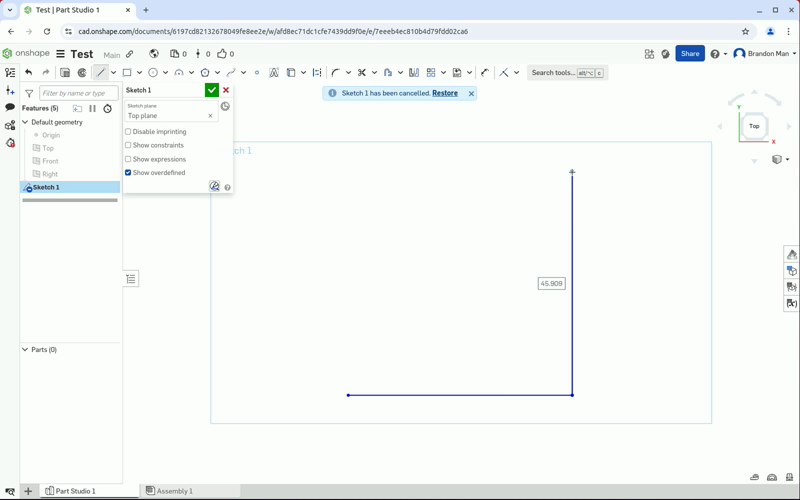
mouse_move(348, 171)
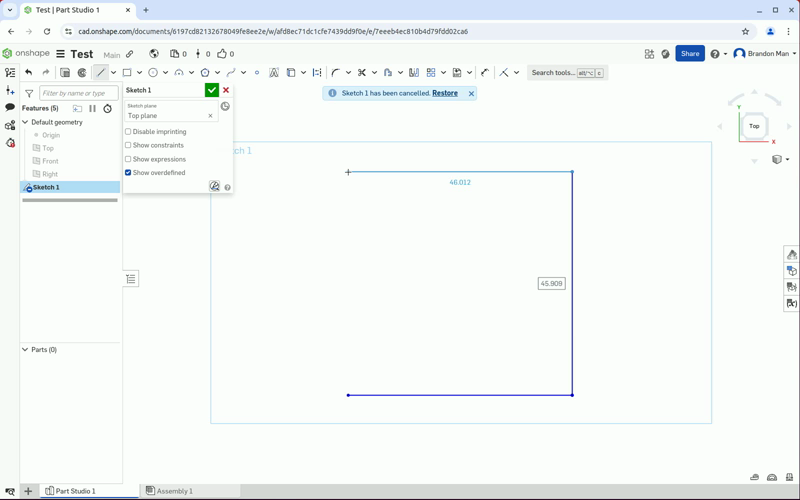
click(348, 171)
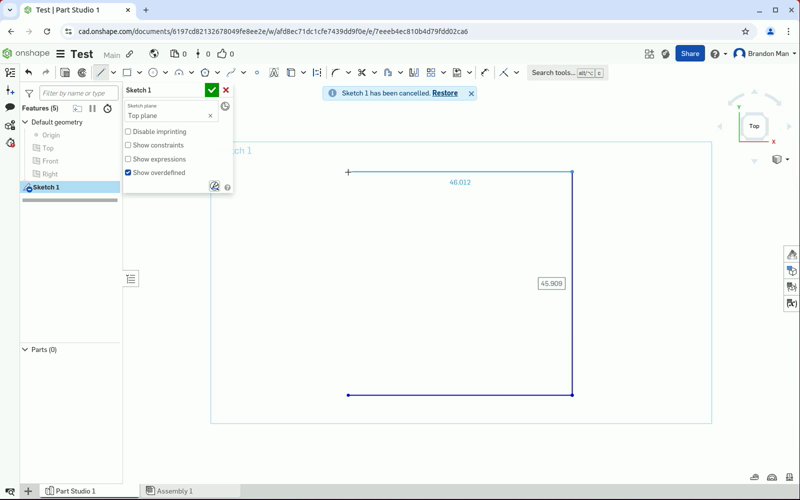
key_up(shift)
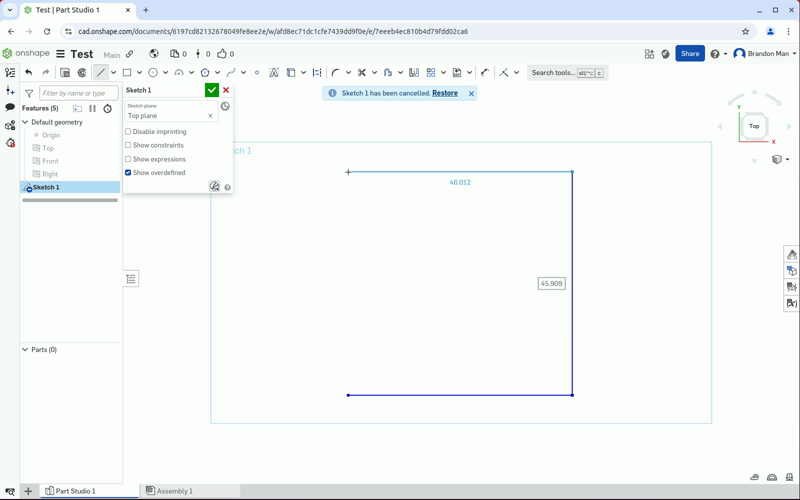
key_down(shift)
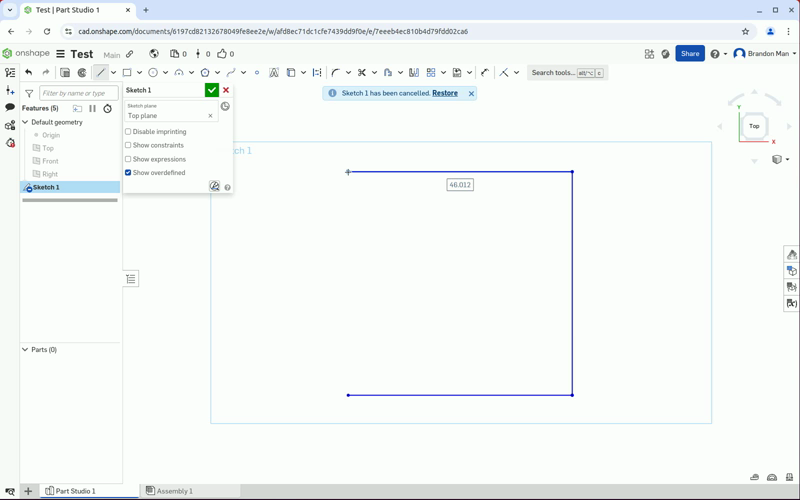
mouse_move(348, 395)
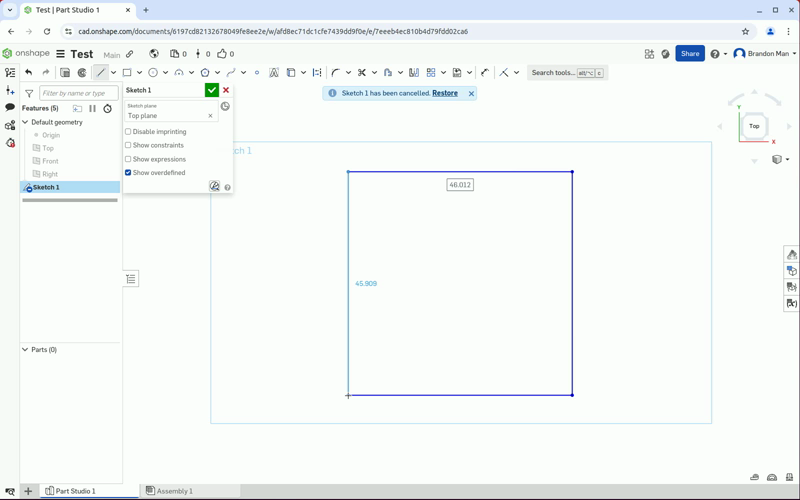
key_up(shift)
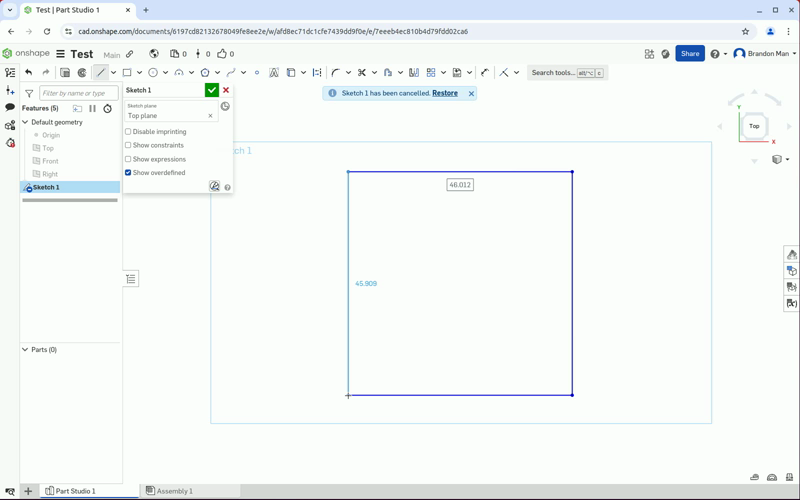
click(348, 395)
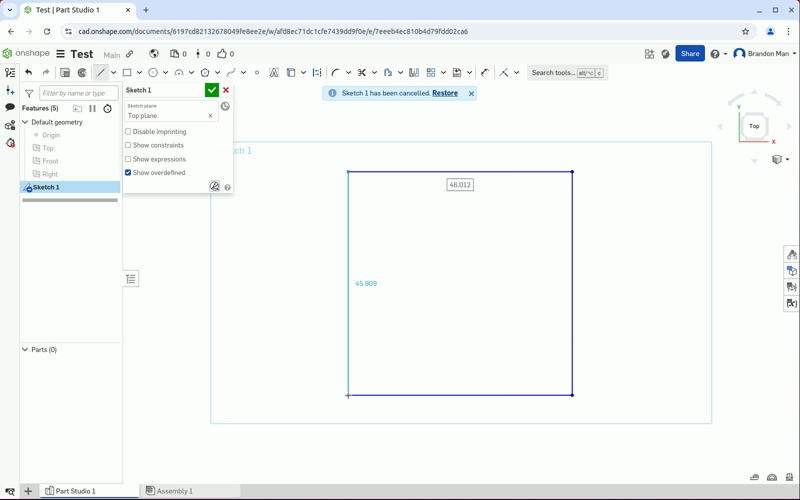
key(esc)
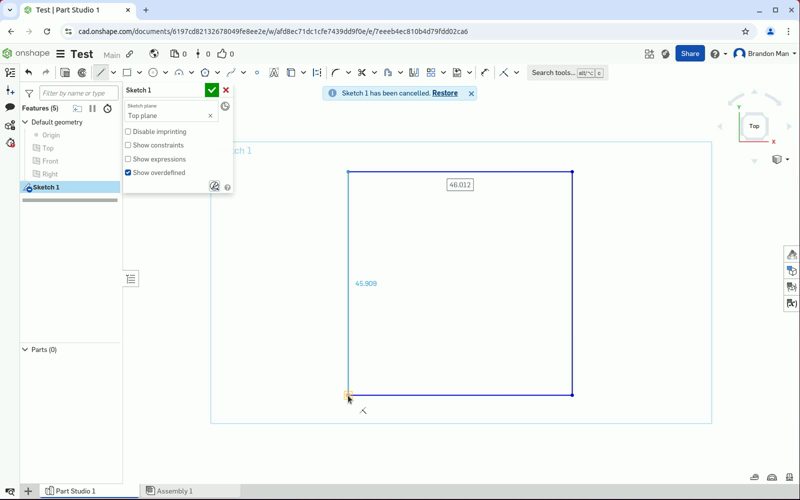
mouse_move(391, 219)
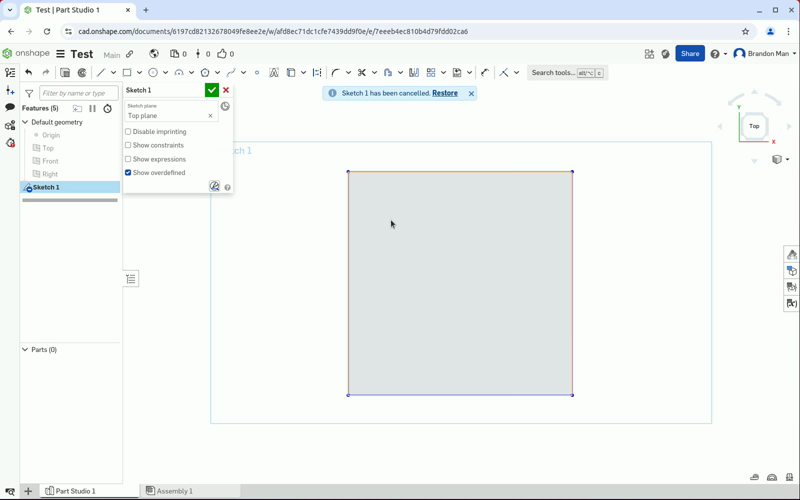
click(391, 219)
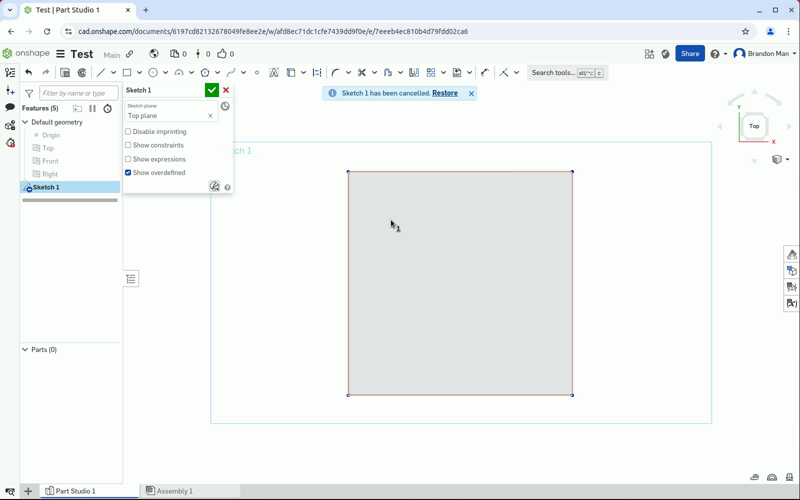
mouse_move(73, 352)
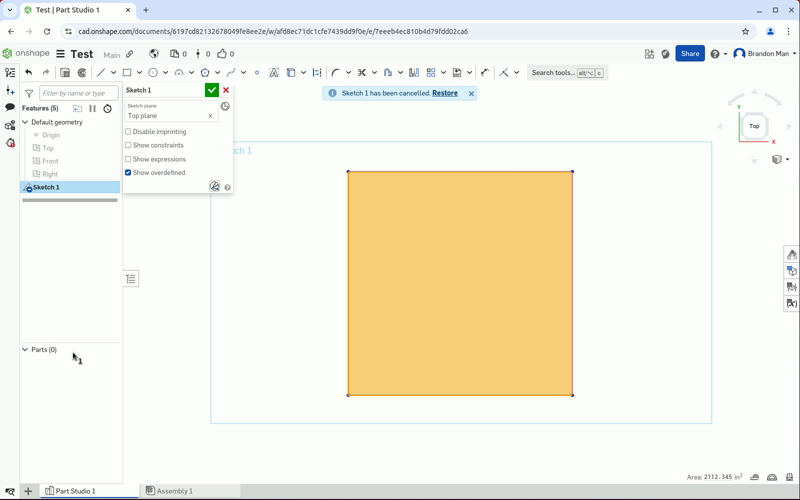
key(shift+y)
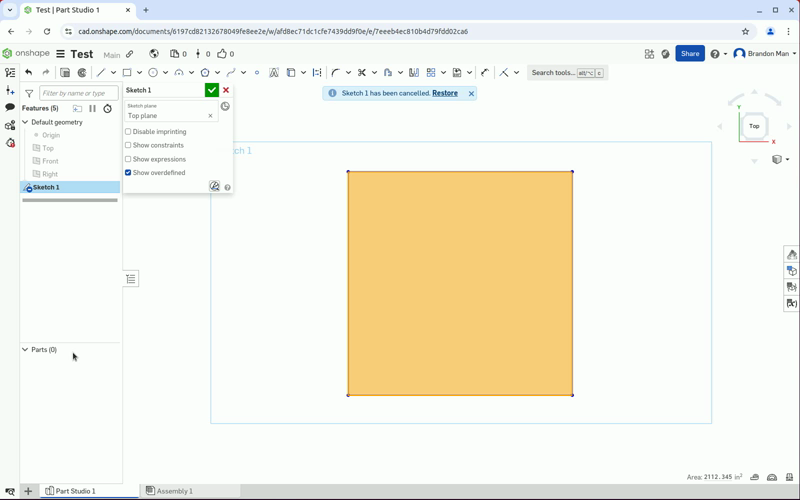
key(shift+e)
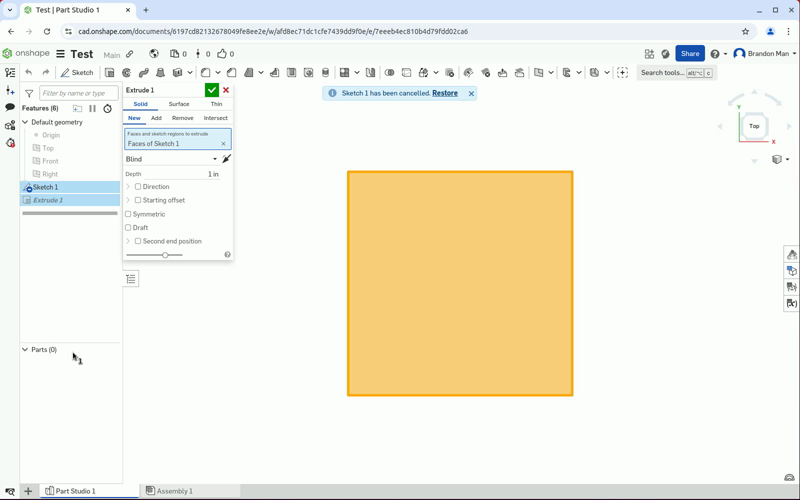
mouse_move(143, 106)
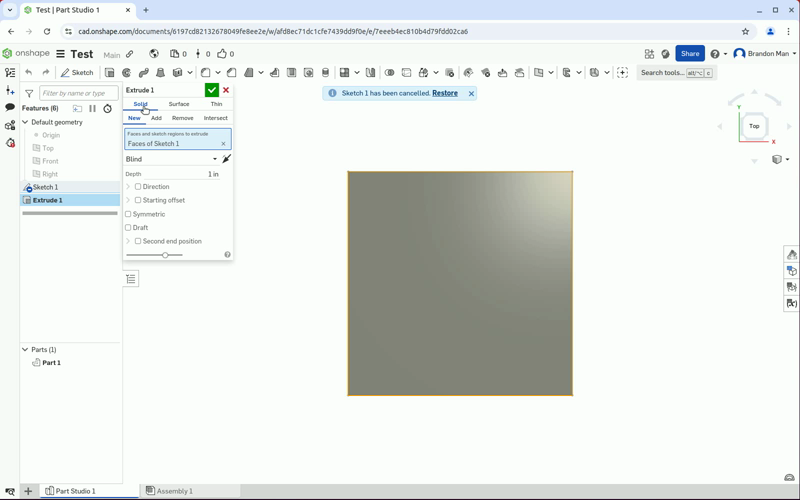
click(143, 106)
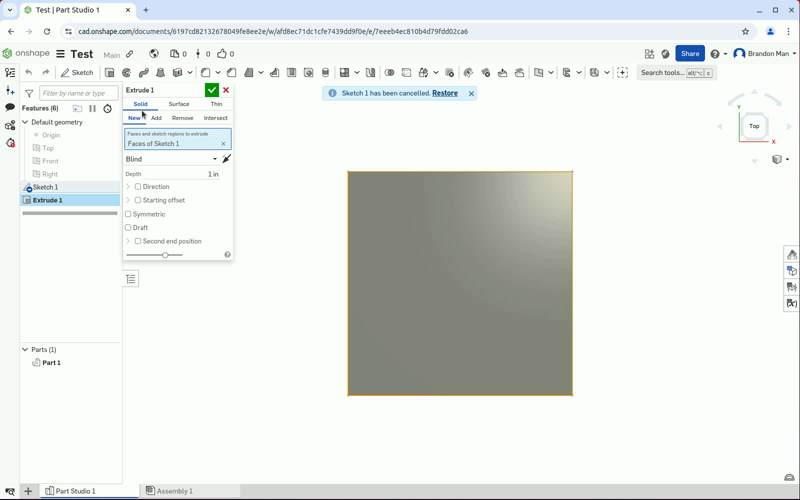
mouse_move(137, 120)
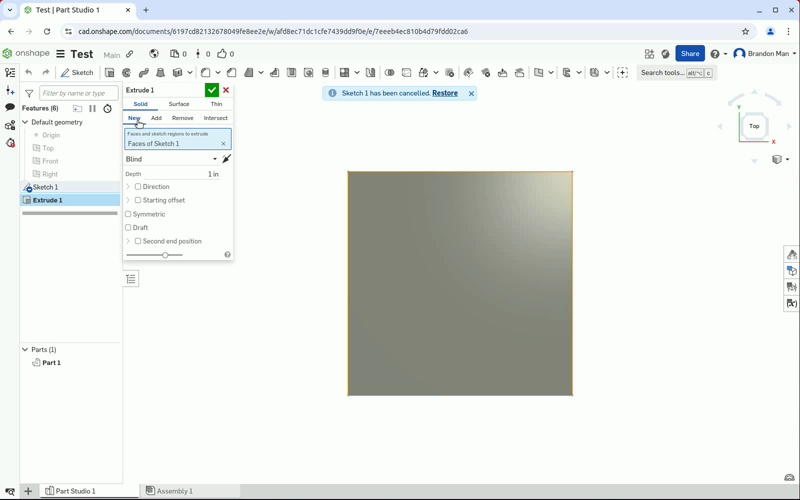
click(137, 120)
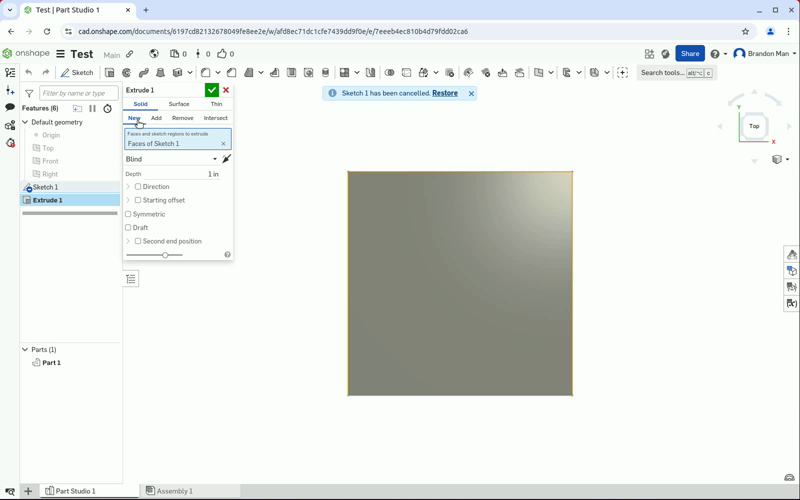
key(tab, 4)
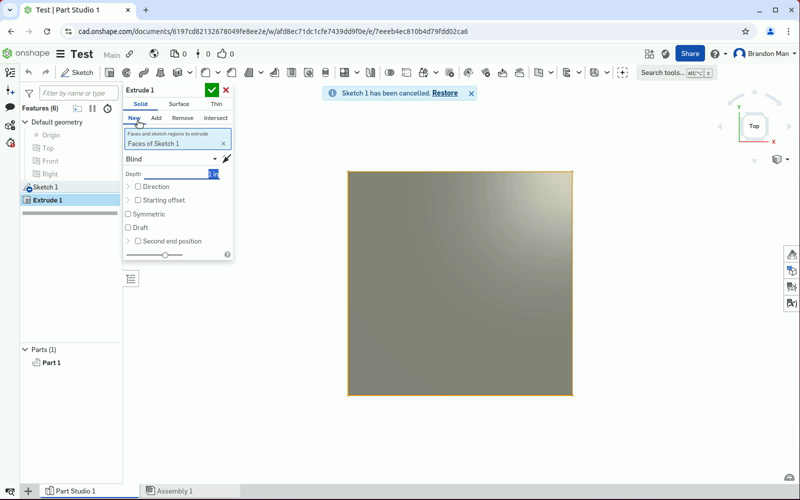
text(46.216)
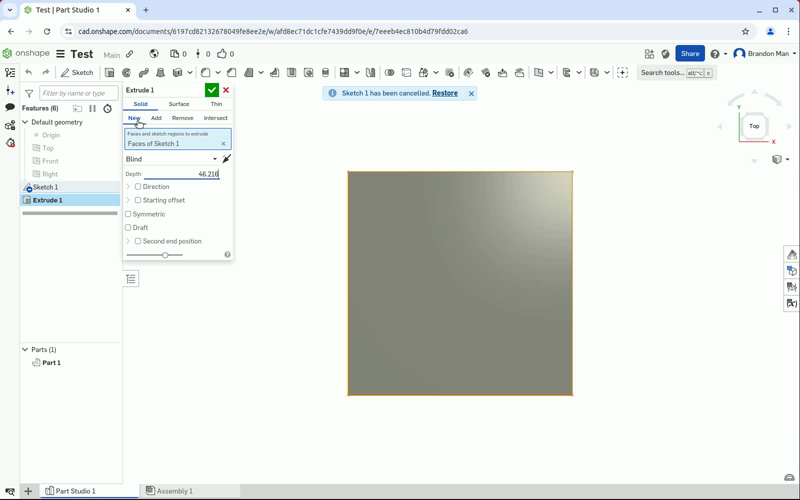
key(tab, 3)
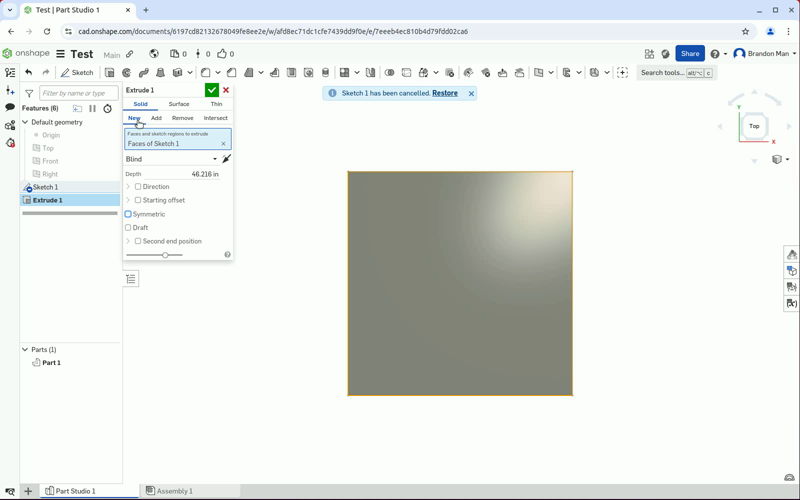
key(space)
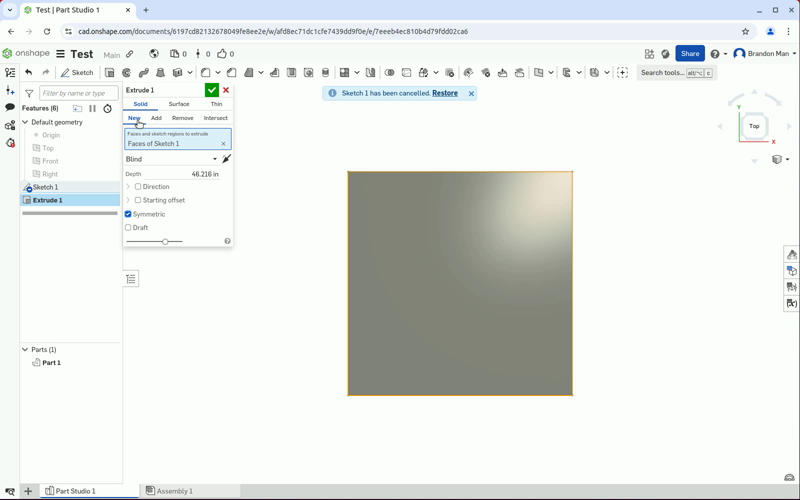
key(enter)
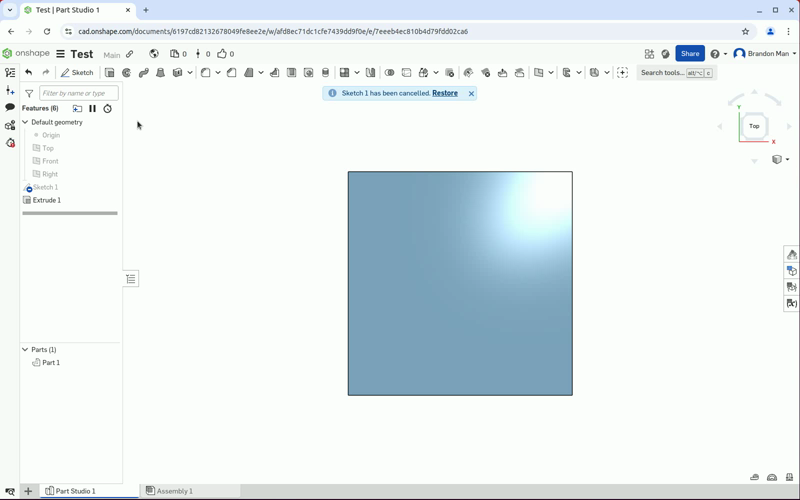
key(shift+h)
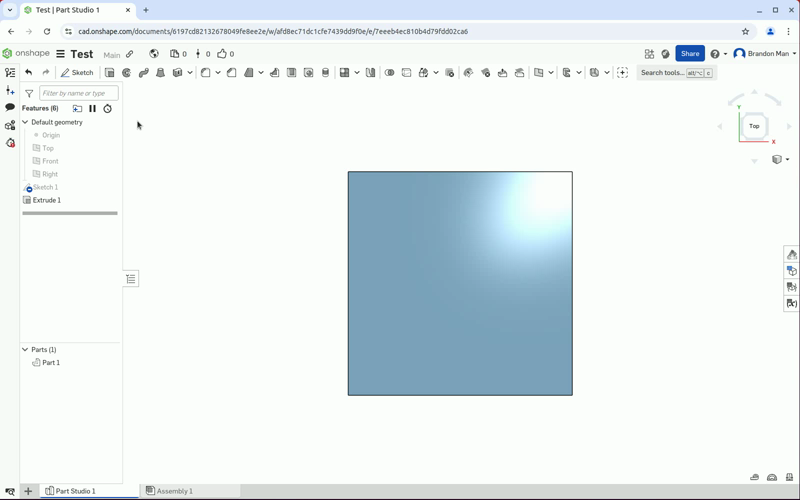
key(shift+h)
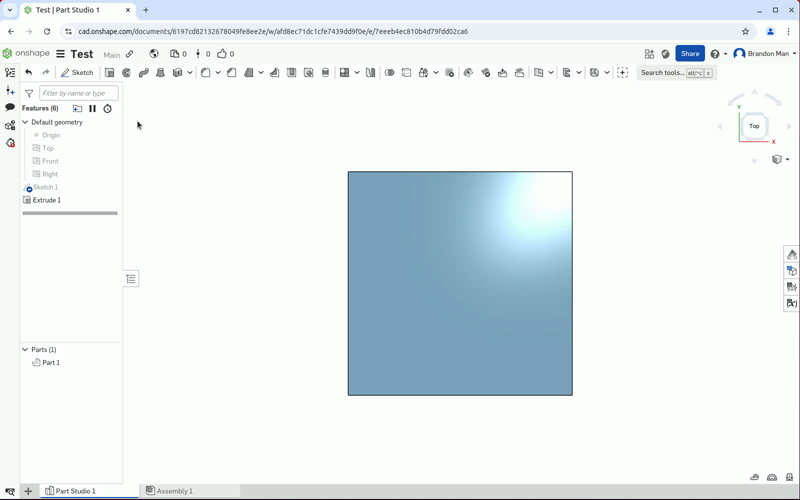
mouse_move(73, 189)
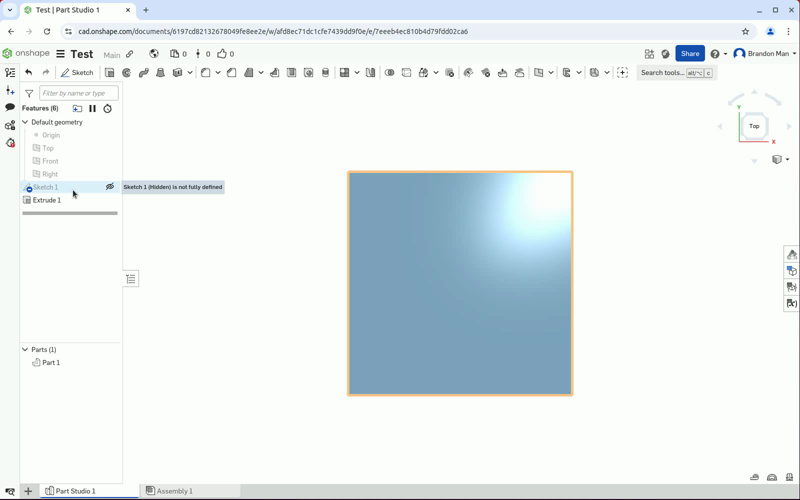
click(73, 189)
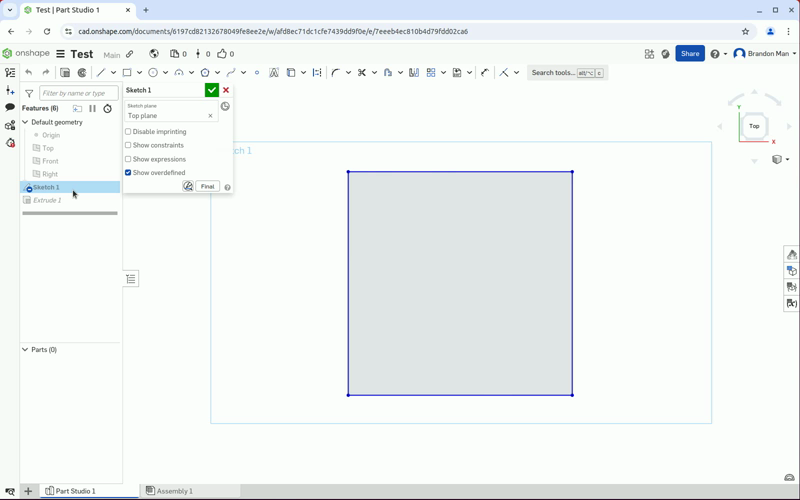
mouse_move(229, 92)
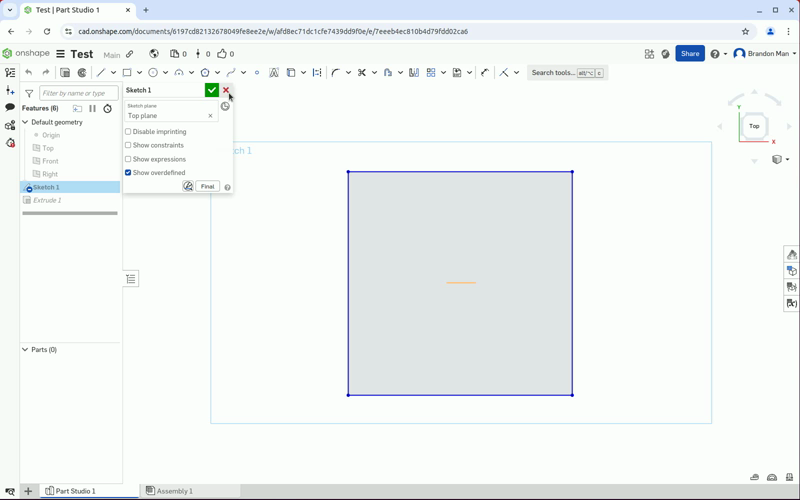
click(229, 92)
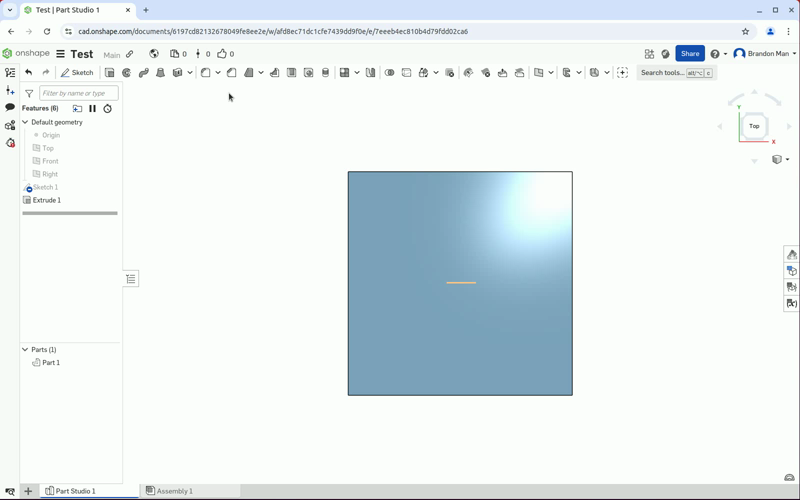
mouse_move(541, 75)
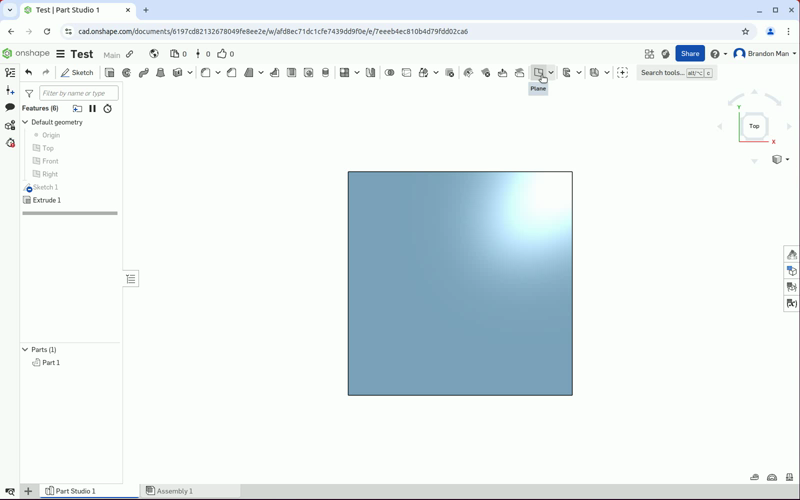
click(541, 75)
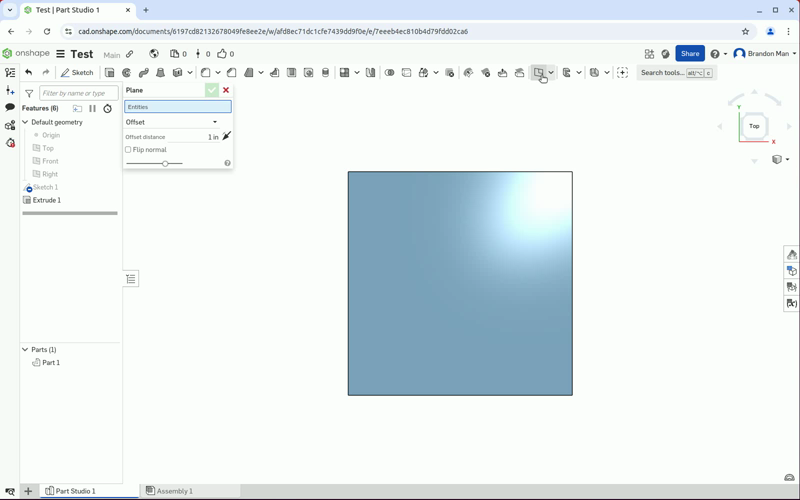
mouse_move(73, 150)
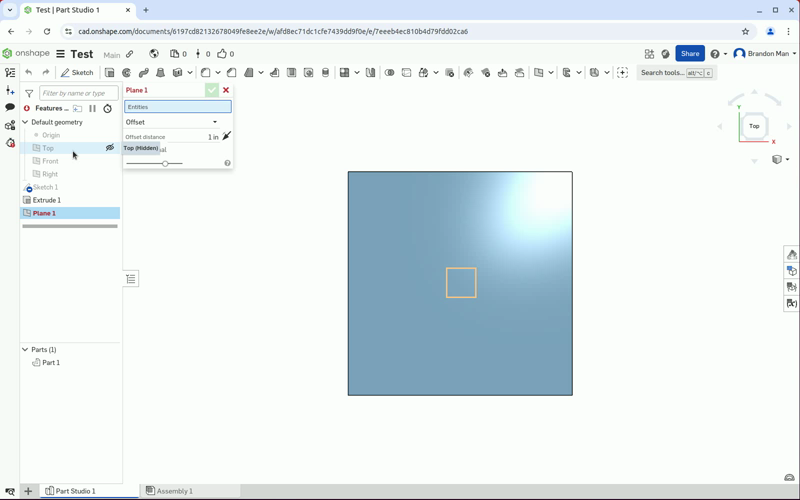
click(73, 150)
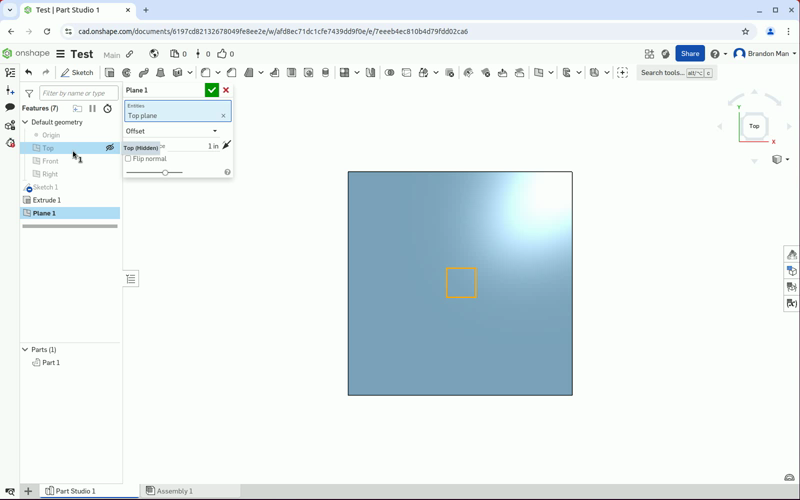
key(tab, 2)
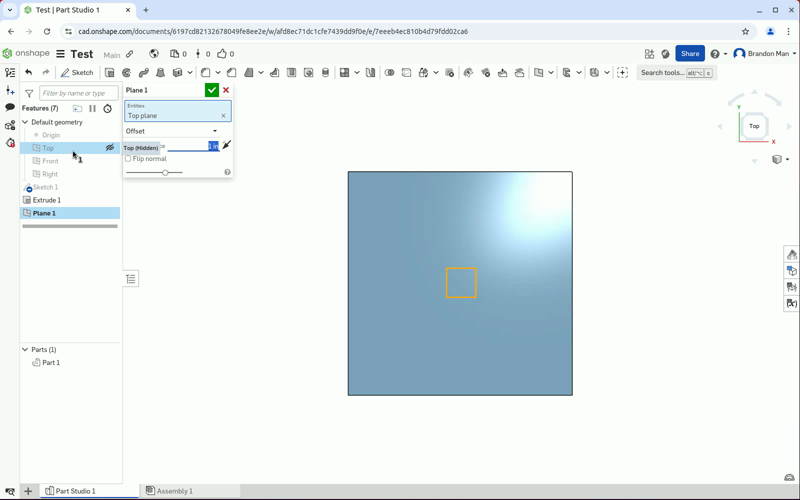
text(23.108)
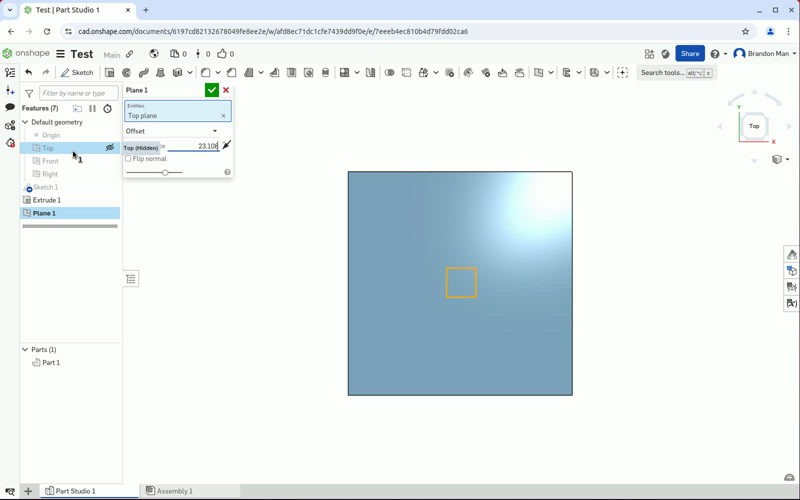
key(enter, 2)
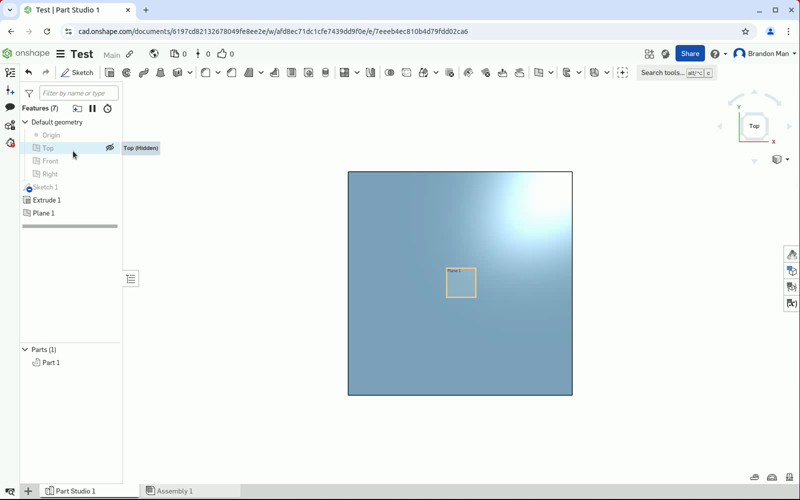
key(shift+s)
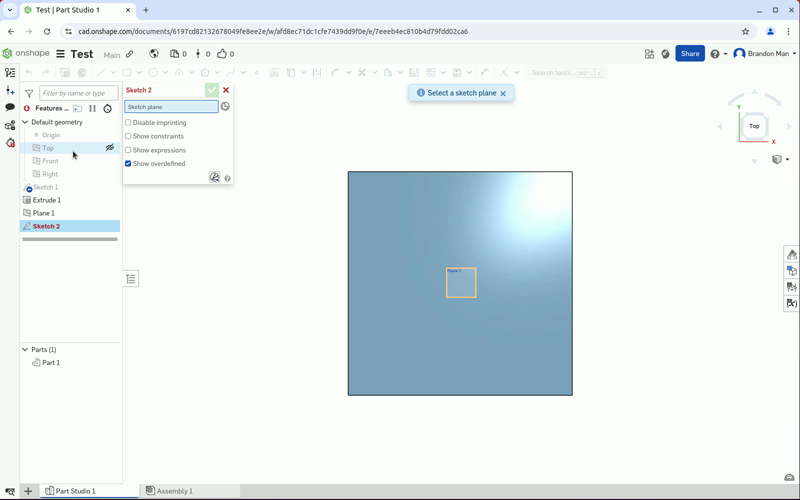
mouse_move(73, 215)
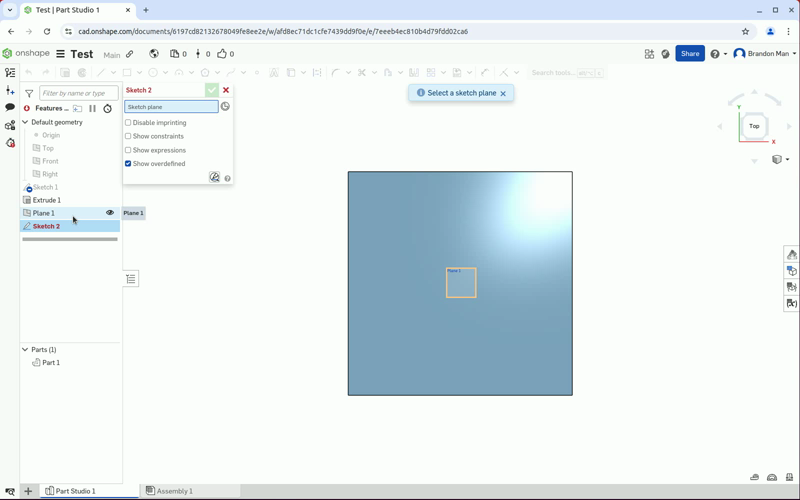
click(73, 215)
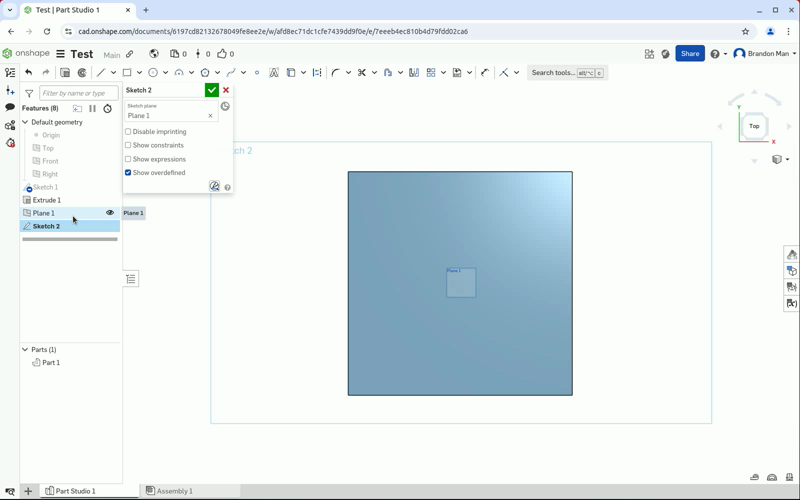
mouse_move(73, 352)
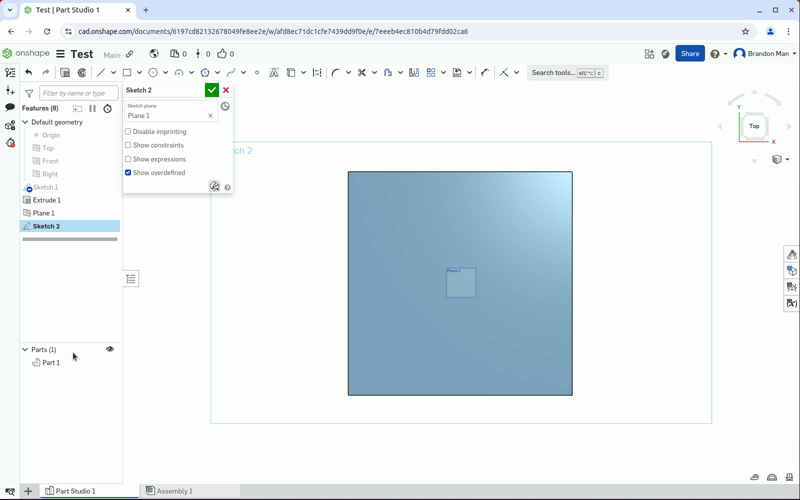
key(y)
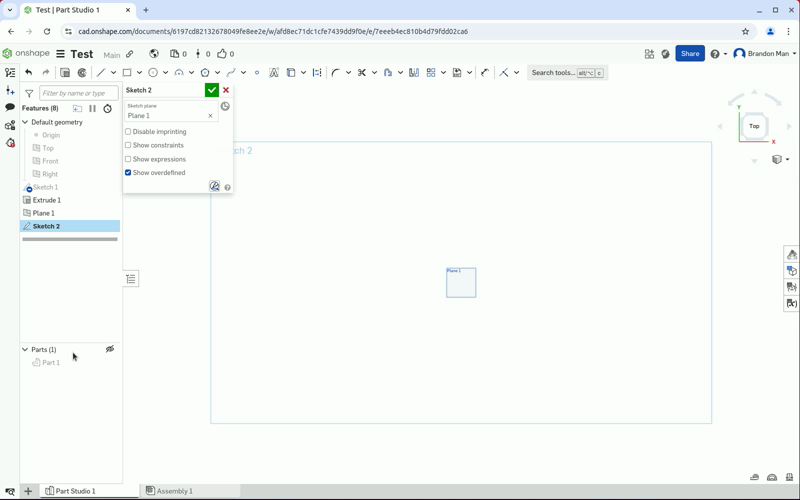
key(c)
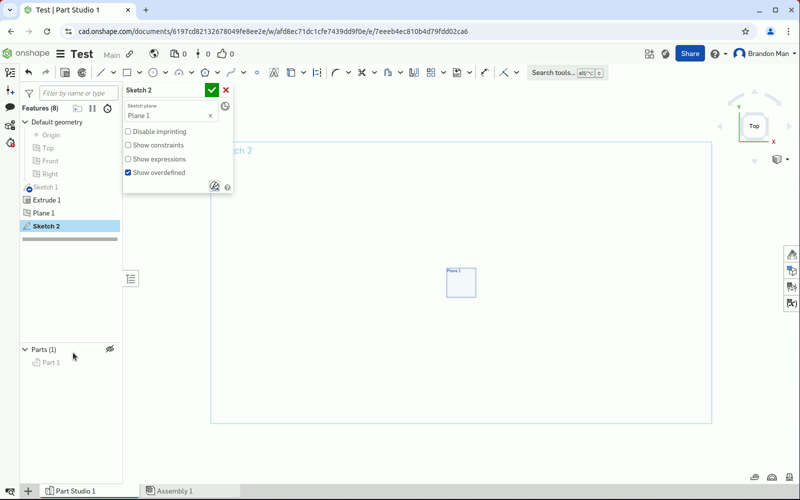
key_down(shift)
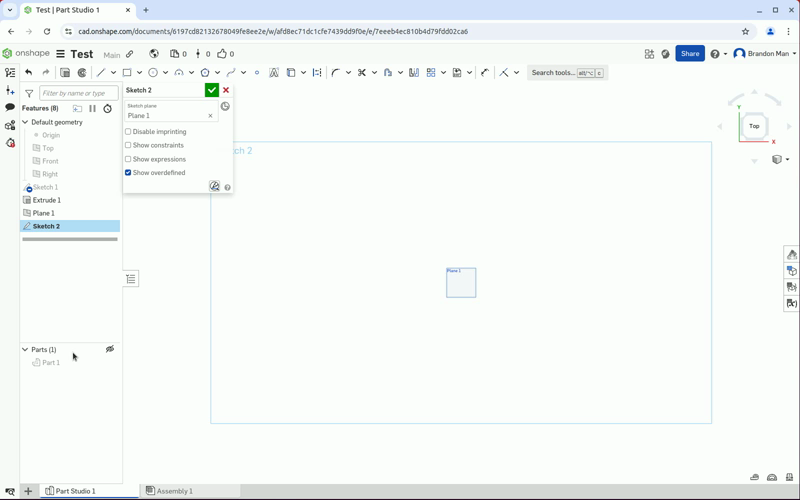
mouse_move(461, 282)
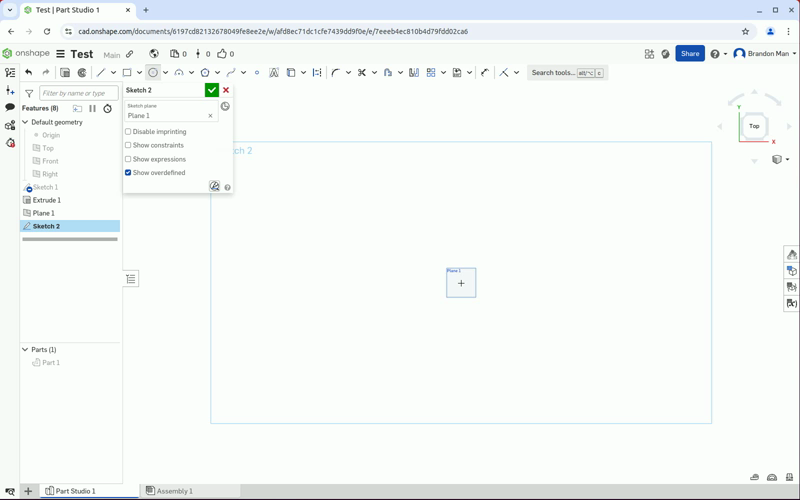
click(461, 282)
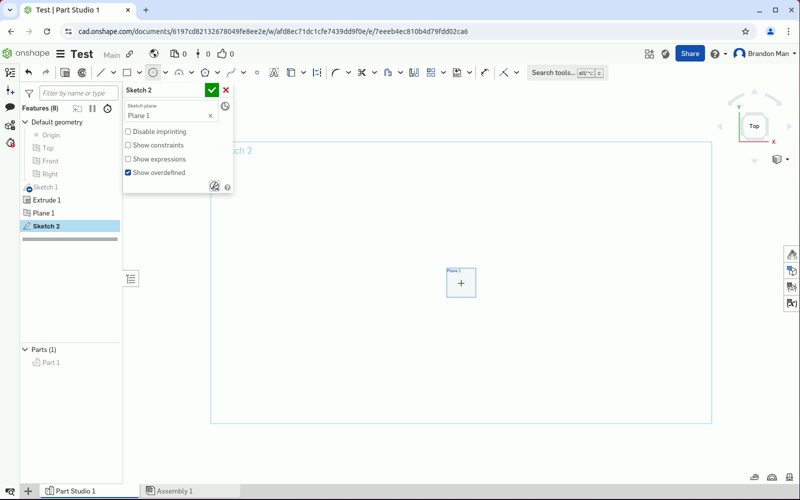
key_up(shift)
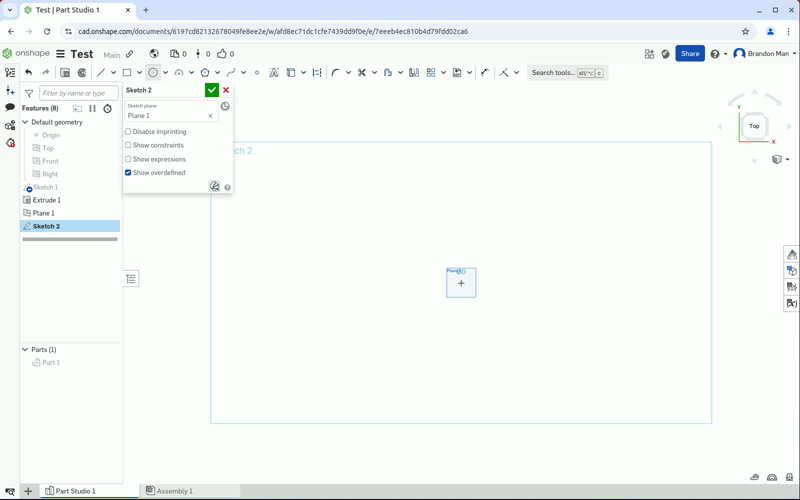
mouse_move(537, 282)
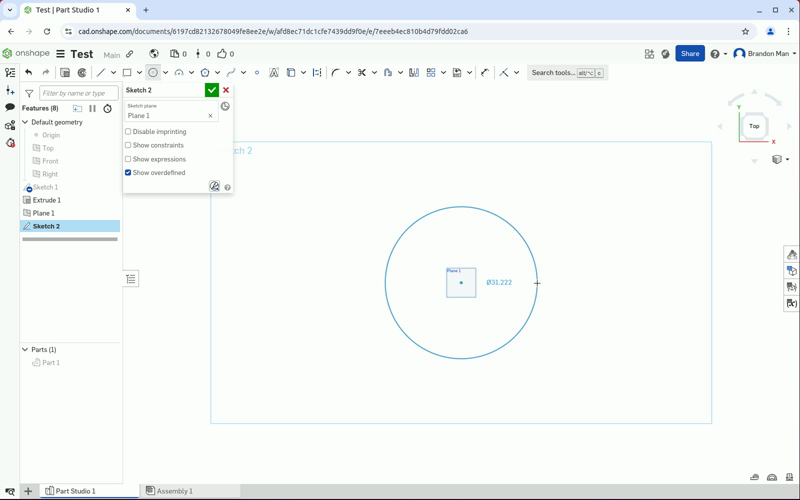
click(537, 282)
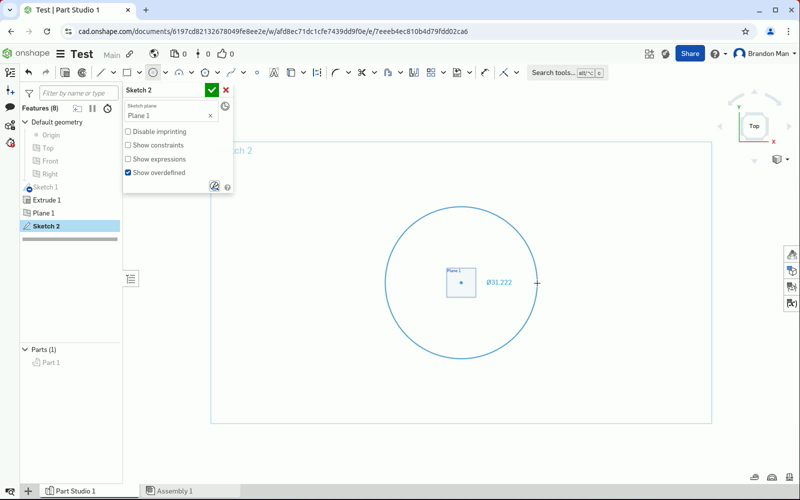
key(esc)
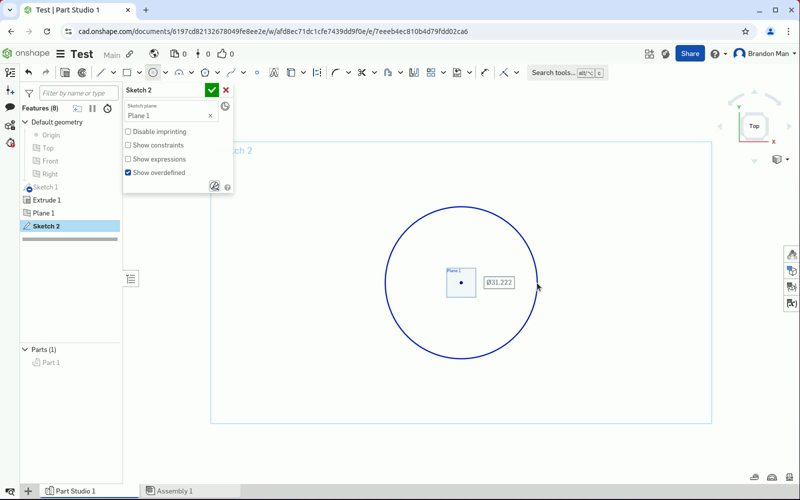
mouse_move(423, 241)
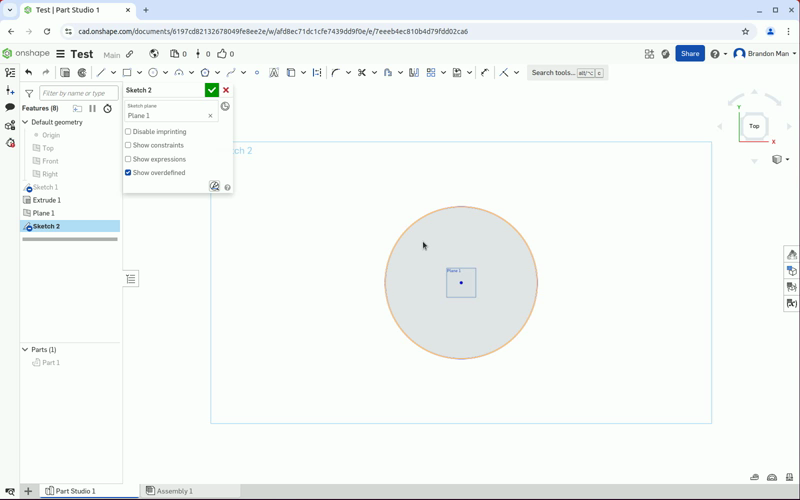
click(423, 241)
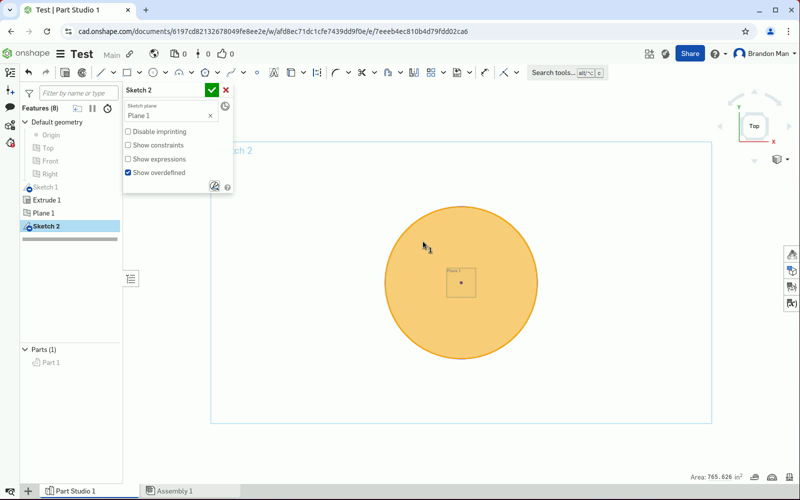
mouse_move(73, 352)
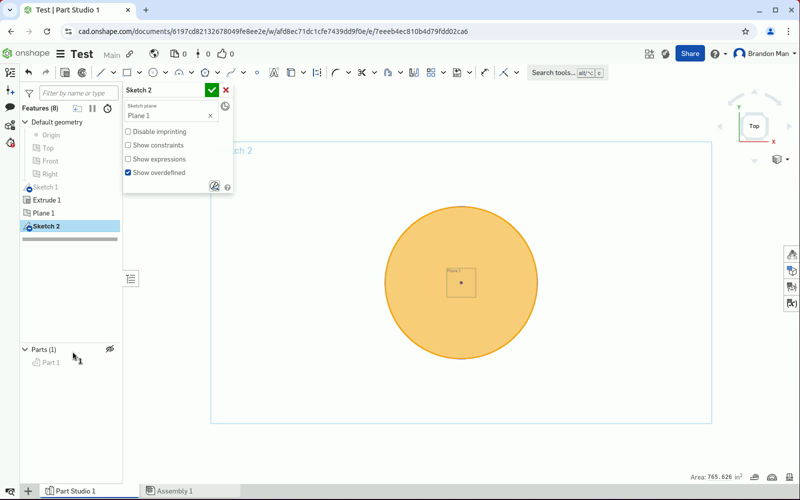
key(shift+y)
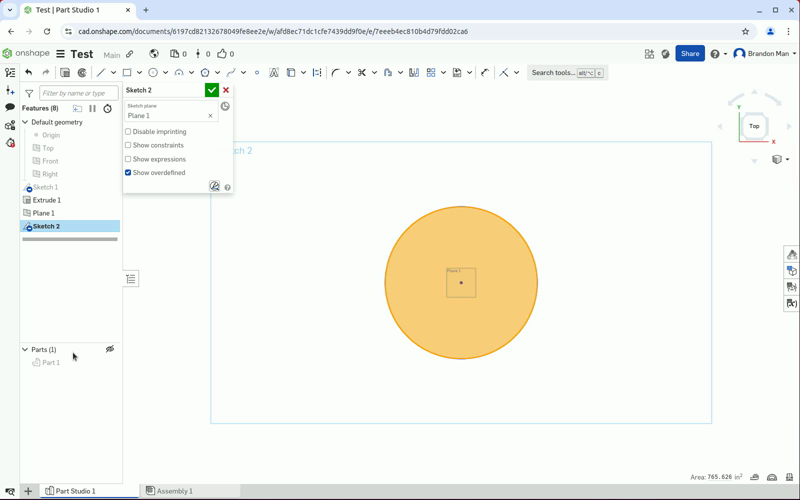
key(shift+e)
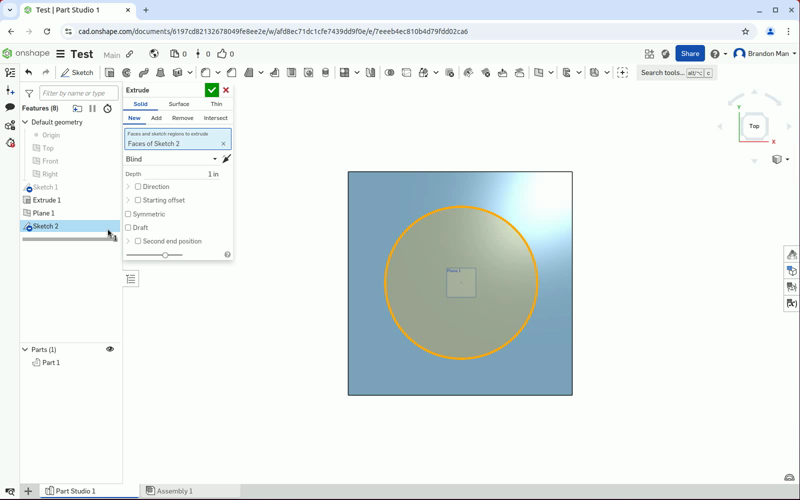
mouse_move(143, 106)
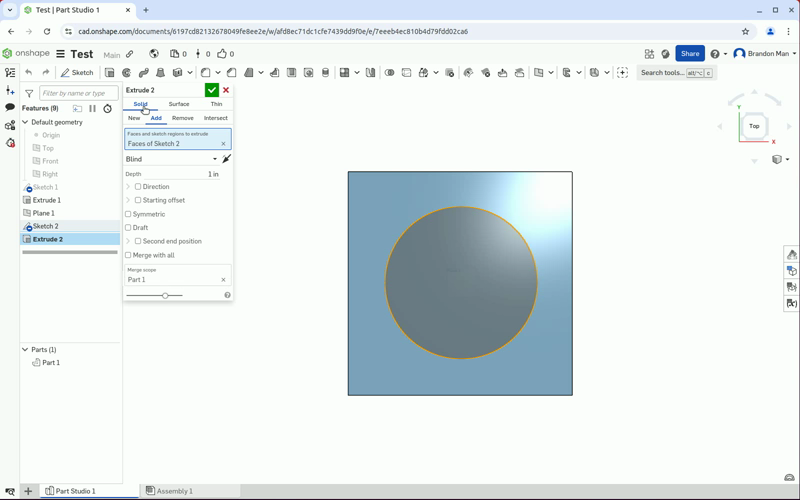
click(143, 106)
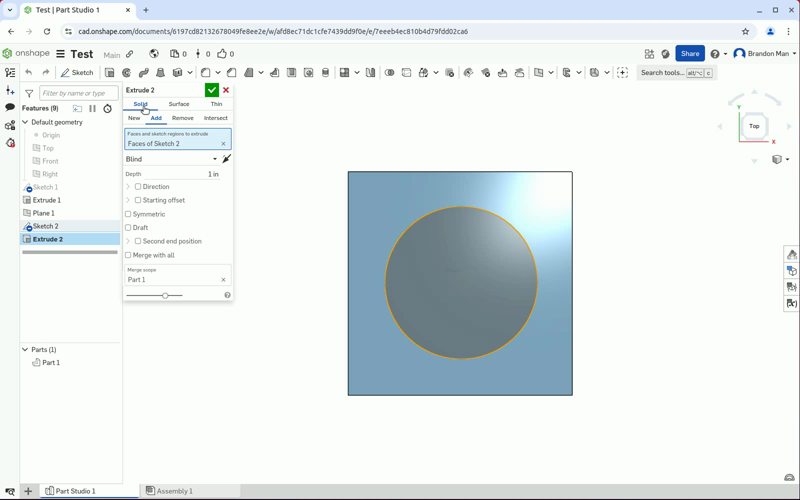
mouse_move(186, 120)
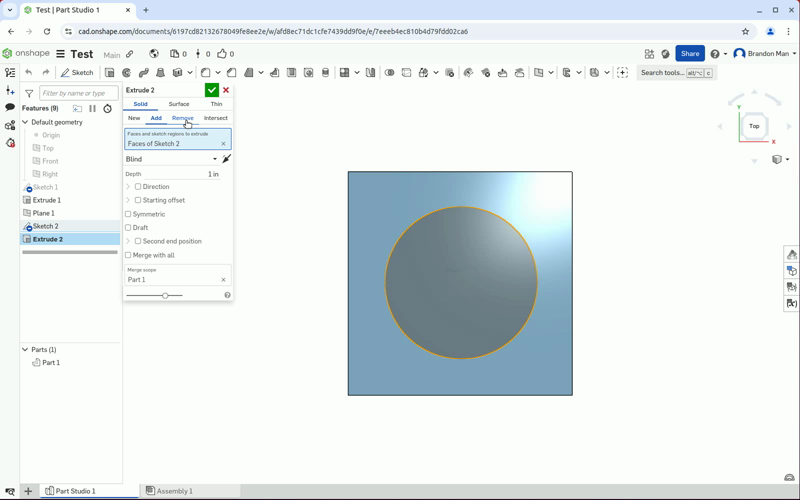
click(186, 120)
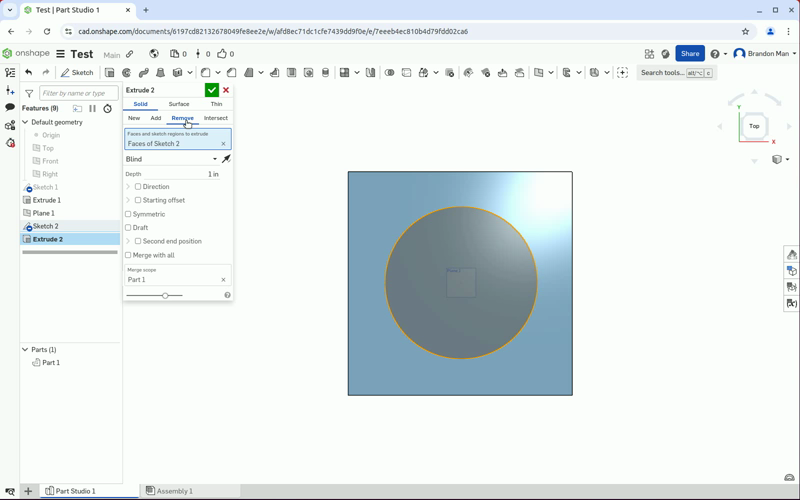
key(tab, 4)
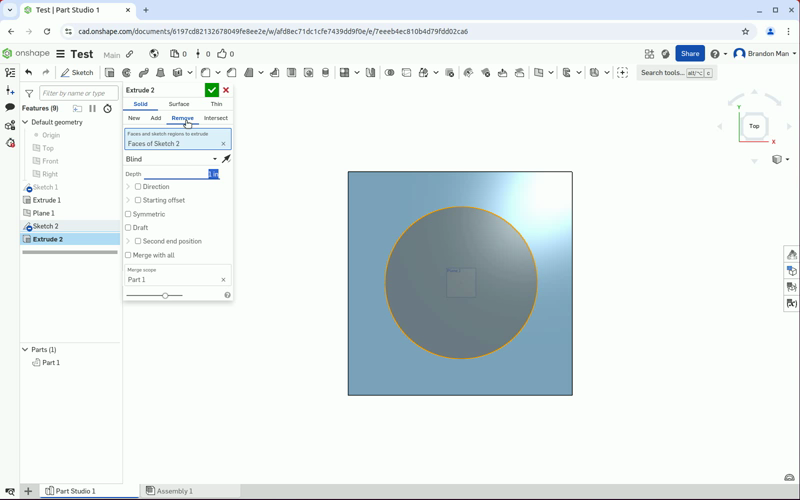
text(1.444)
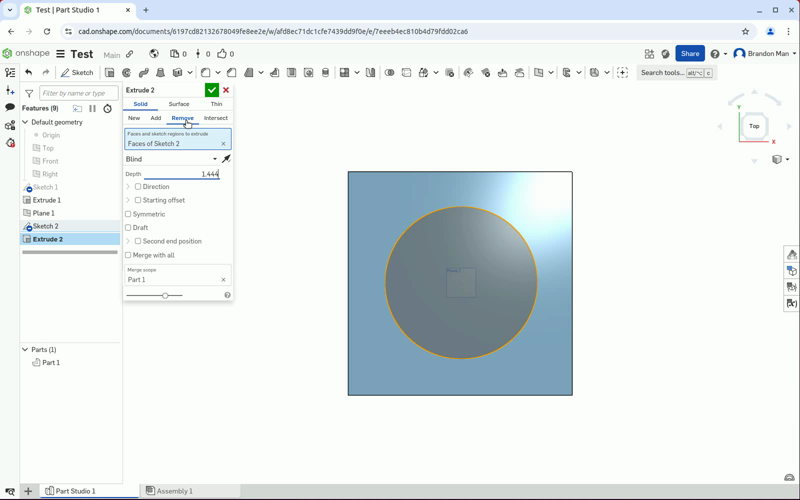
key(tab, 6)
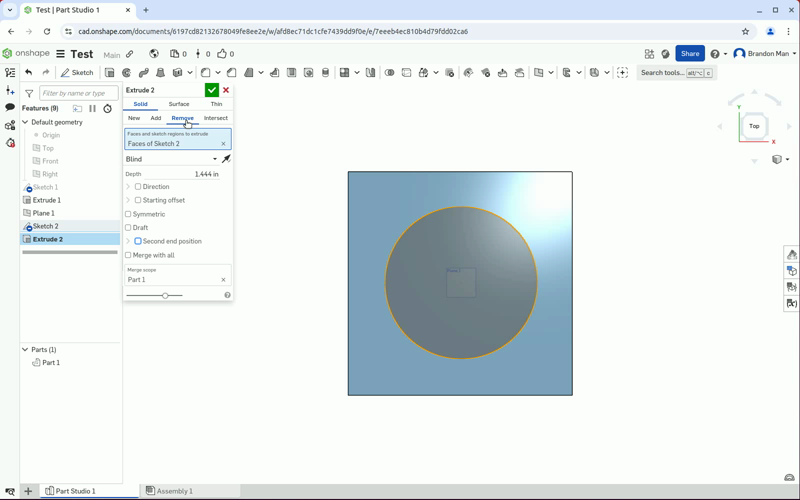
key(space)
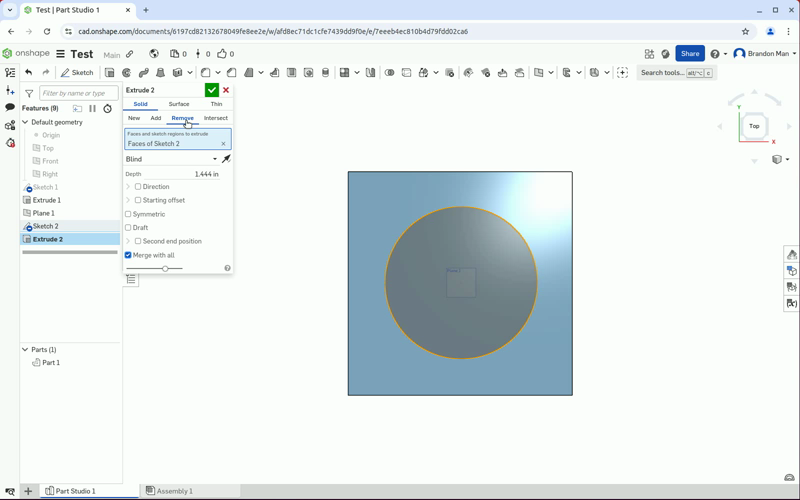
key(enter)
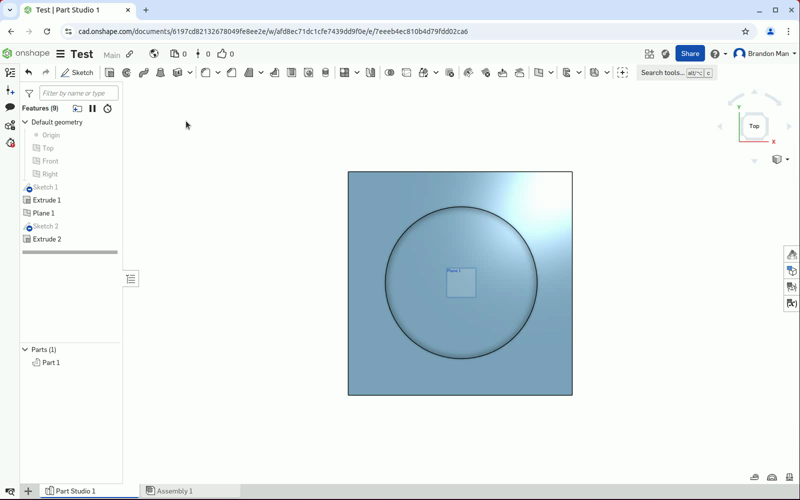
key(shift+h)
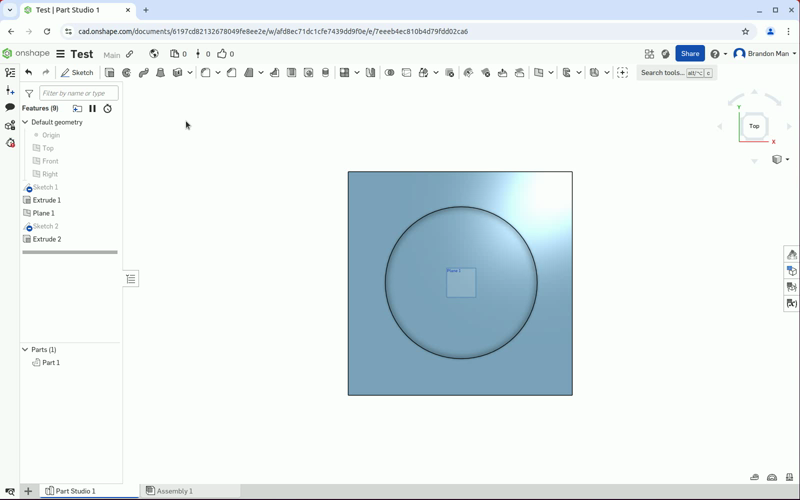
key(shift+h)
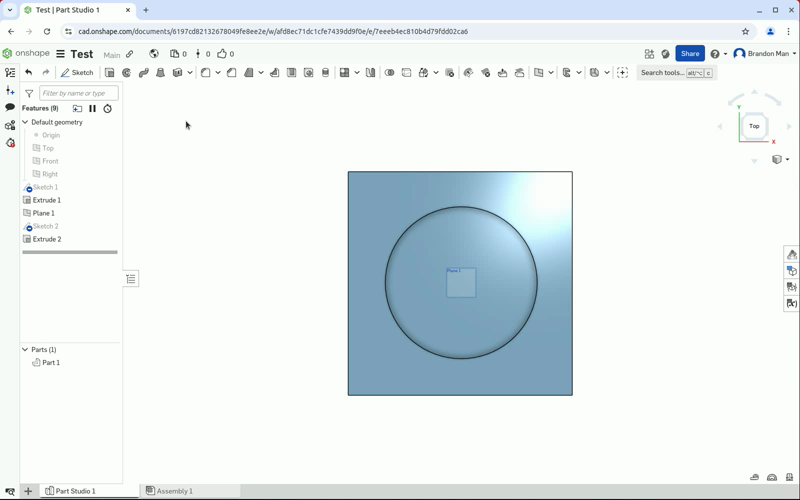
mouse_move(73, 189)
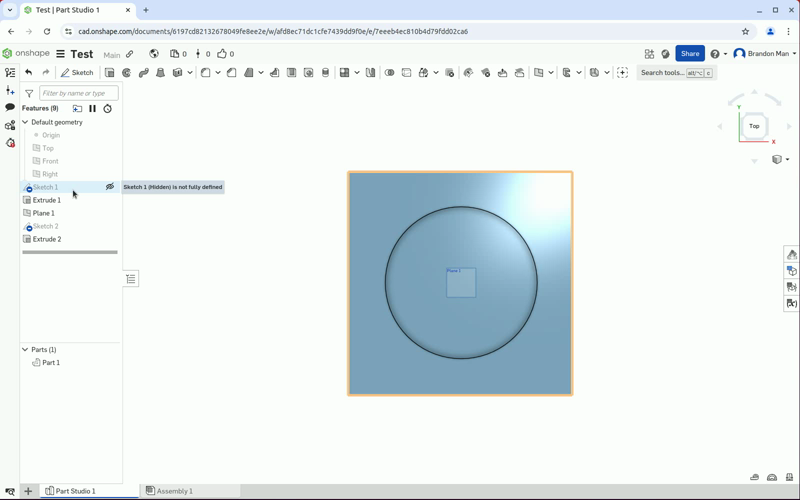
click(73, 189)
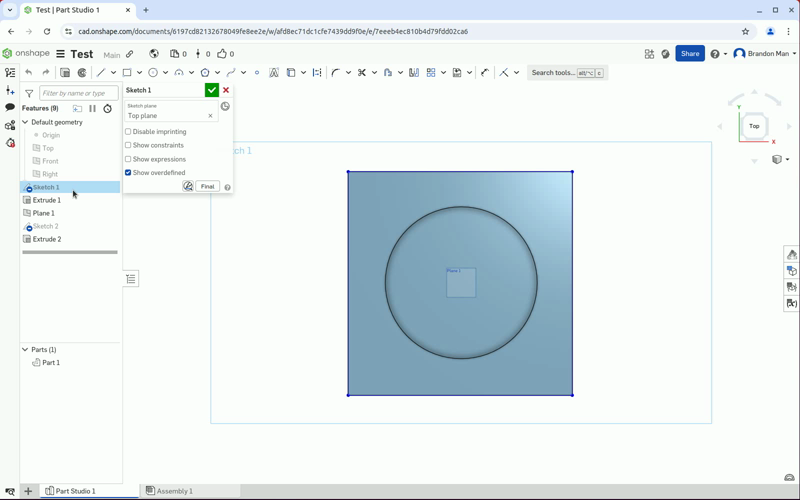
mouse_move(229, 92)
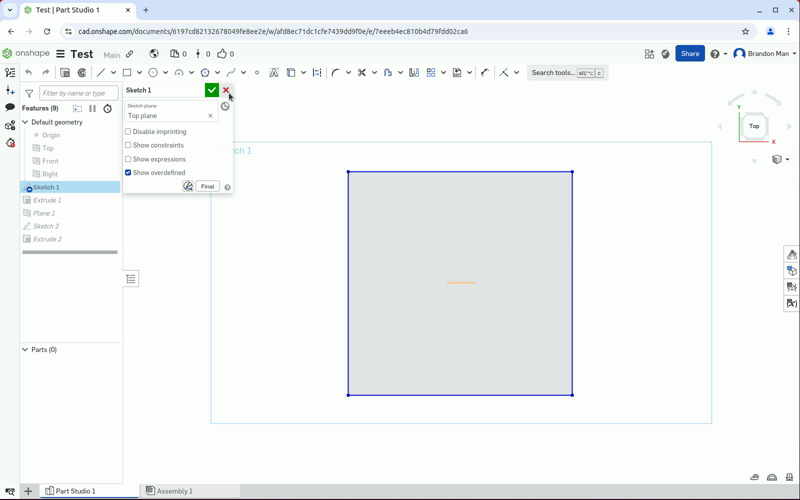
click(229, 92)
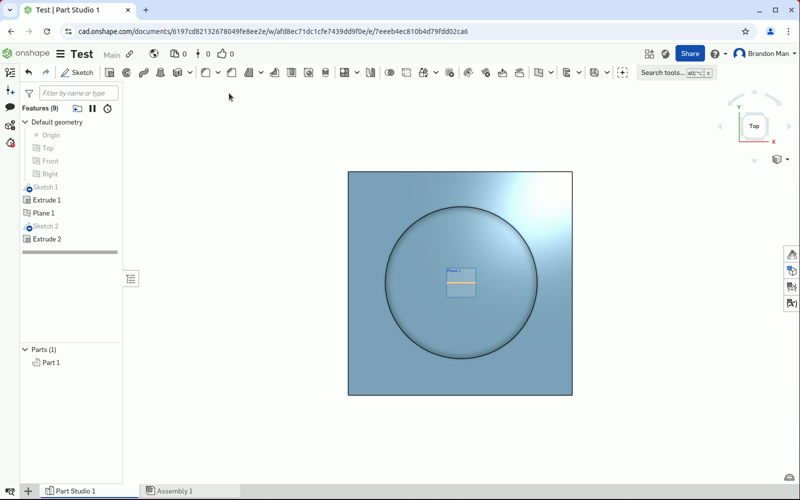
mouse_move(541, 75)
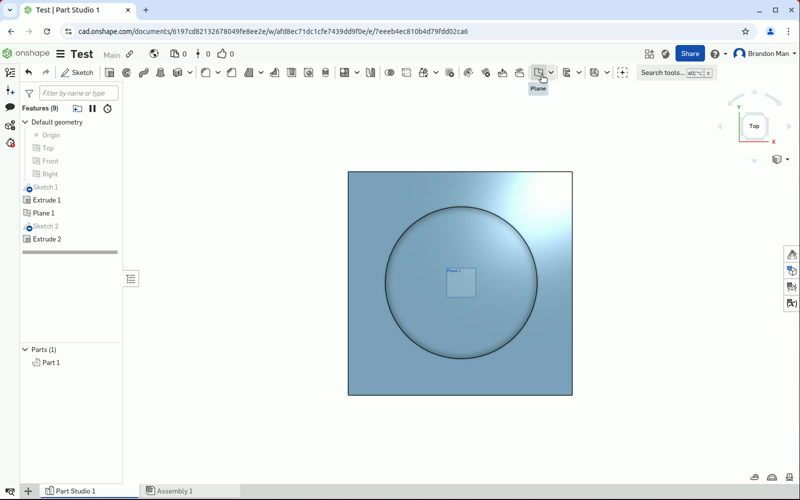
click(541, 75)
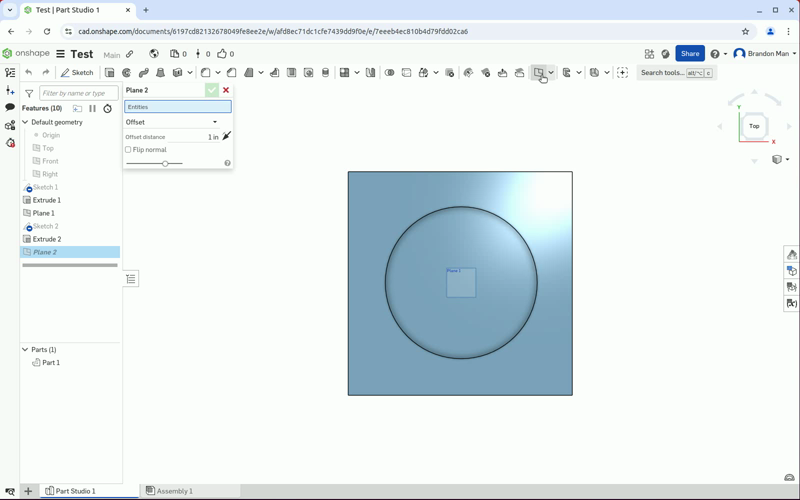
mouse_move(73, 150)
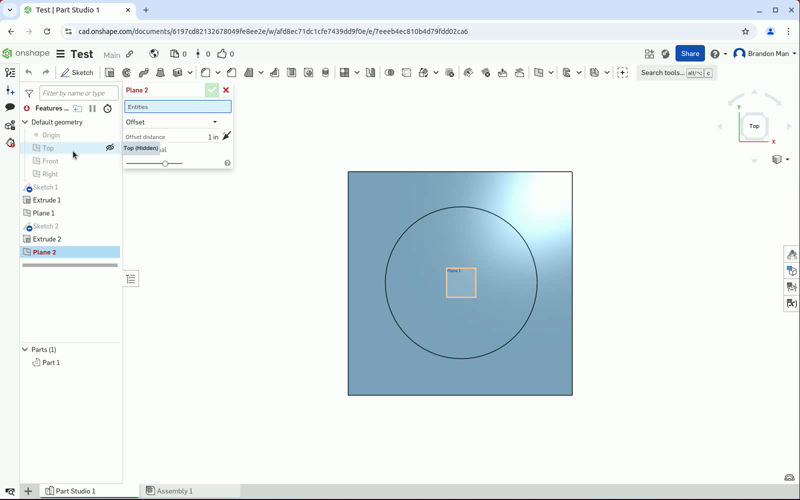
click(73, 150)
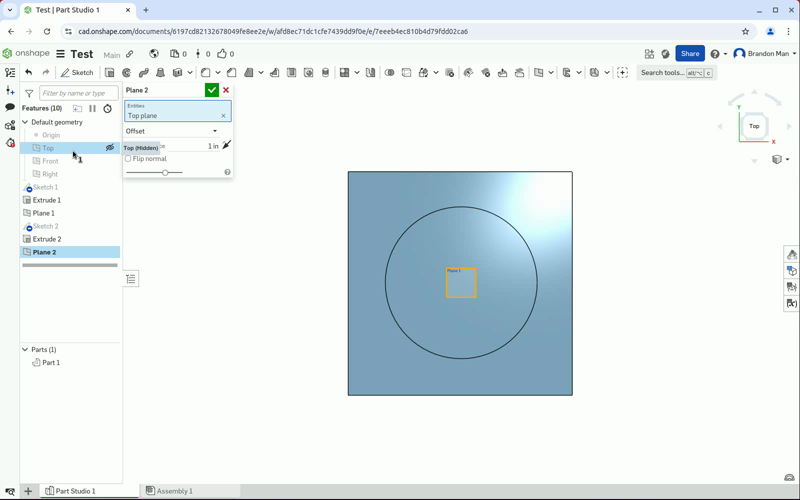
key(tab, 2)
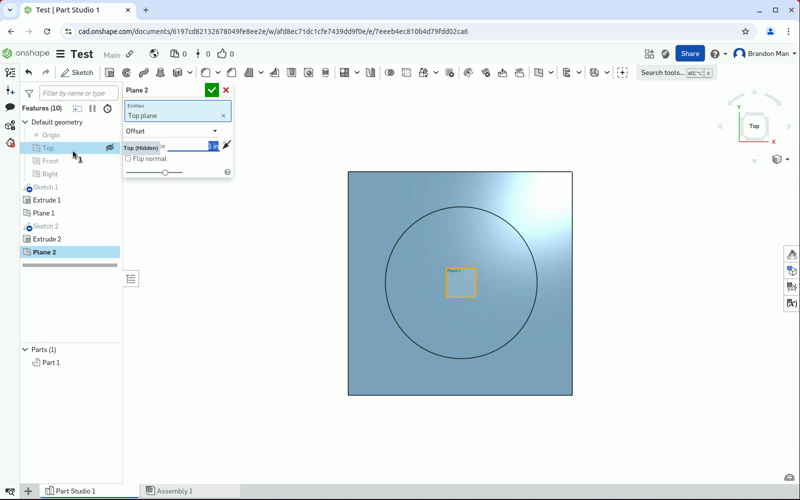
text(21.66)
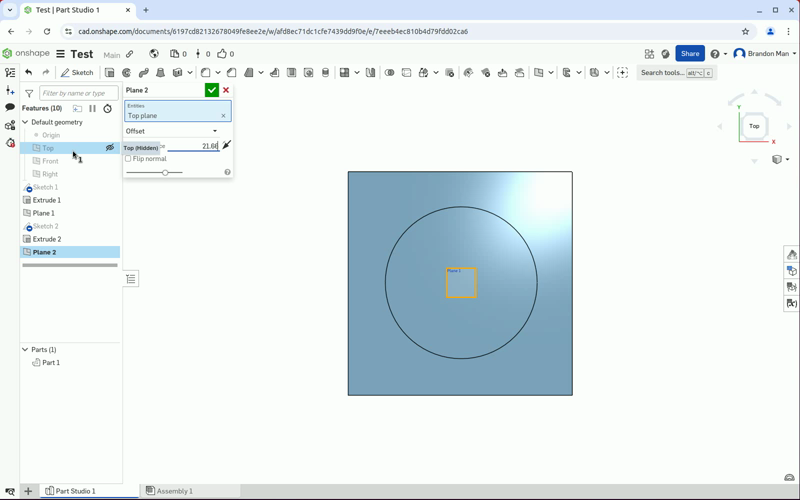
key(enter, 2)
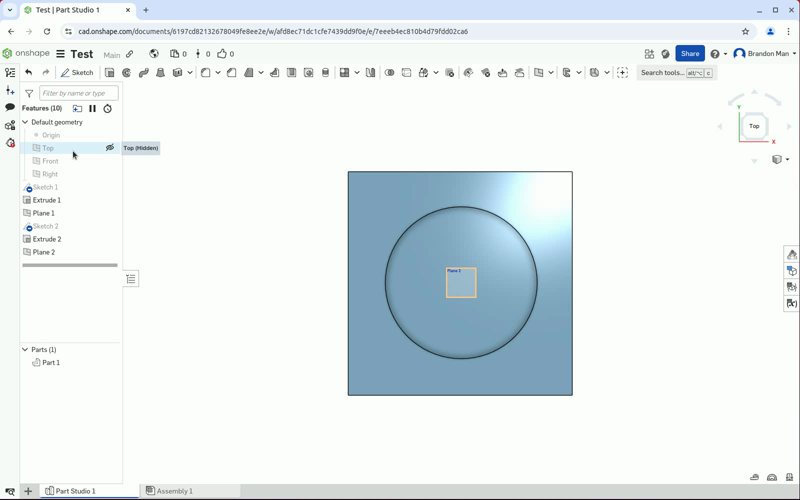
key(shift+s)
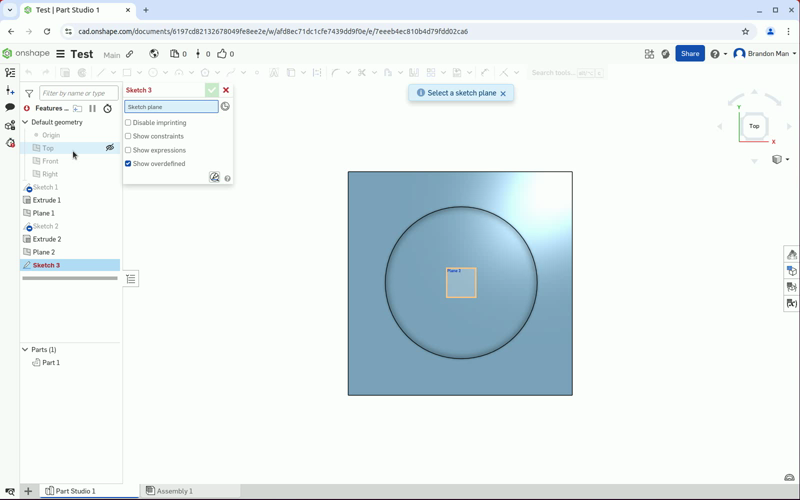
mouse_move(73, 254)
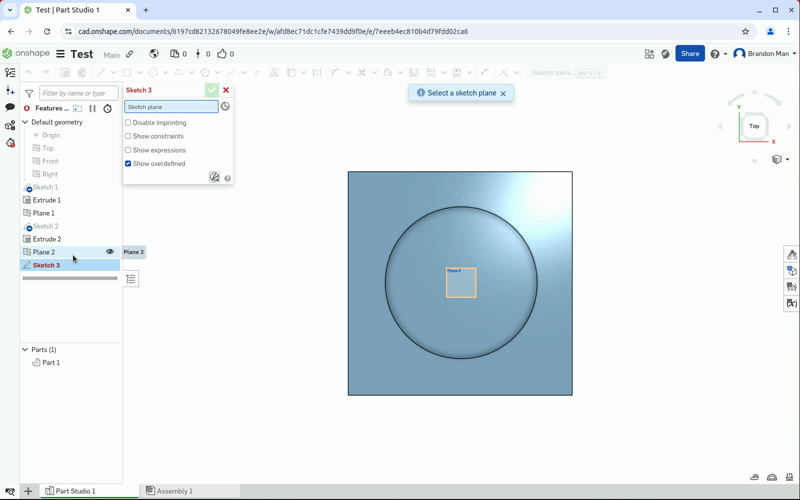
click(73, 254)
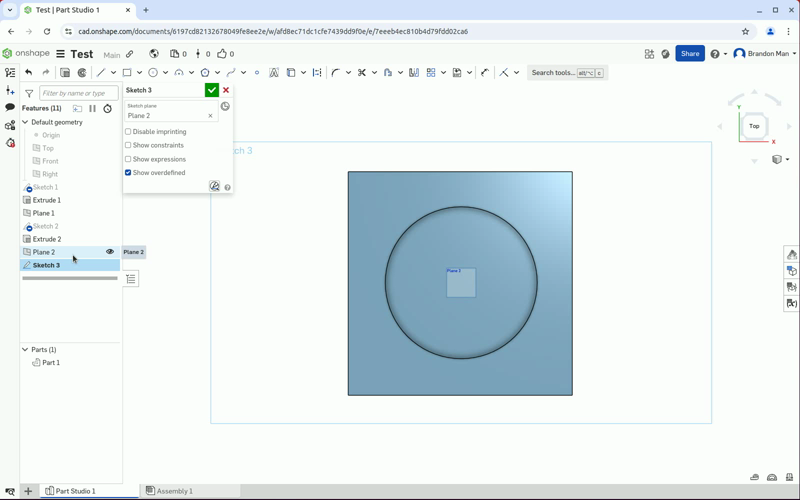
mouse_move(73, 352)
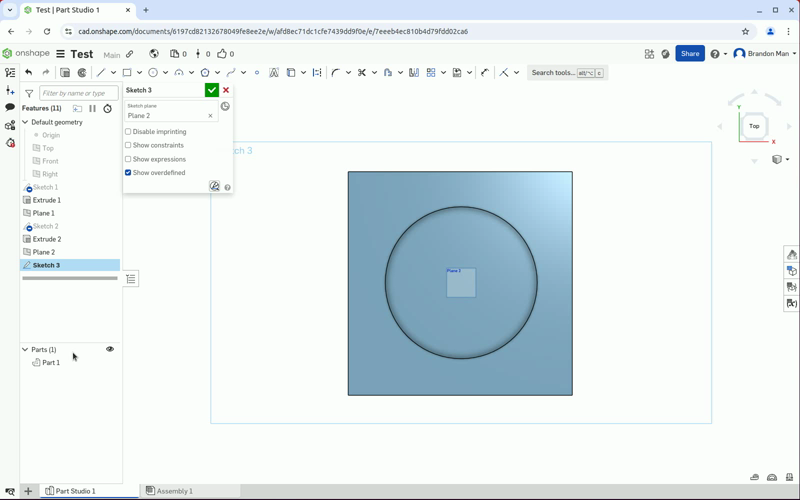
key(y)
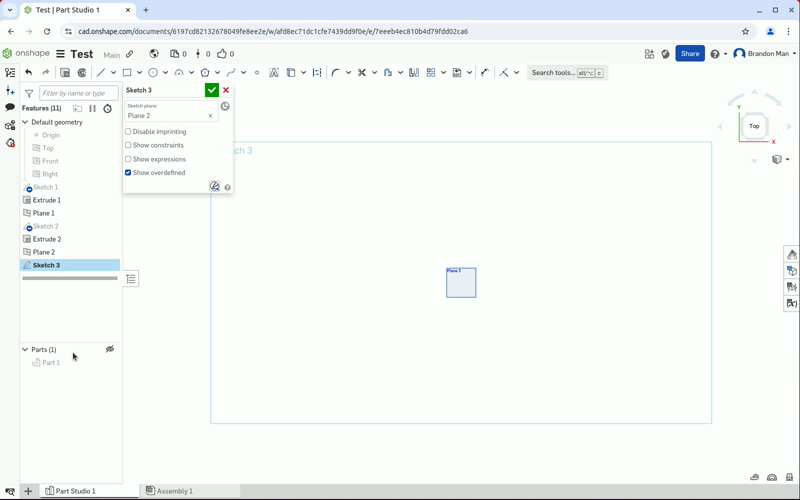
key(c)
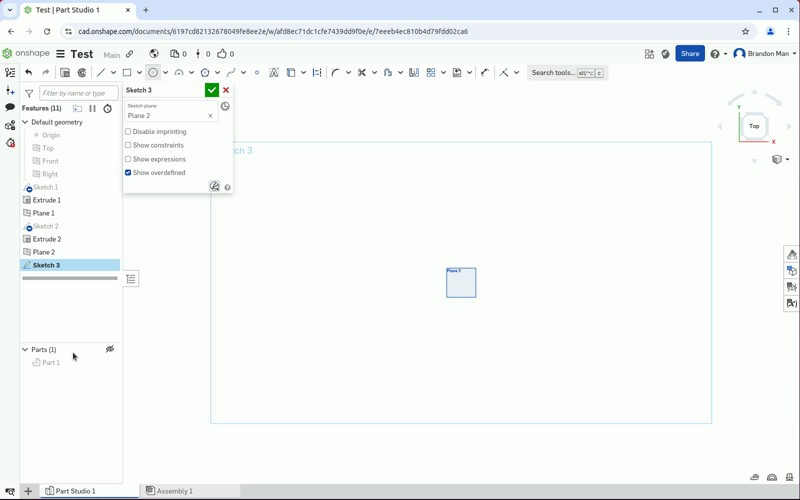
key_down(shift)
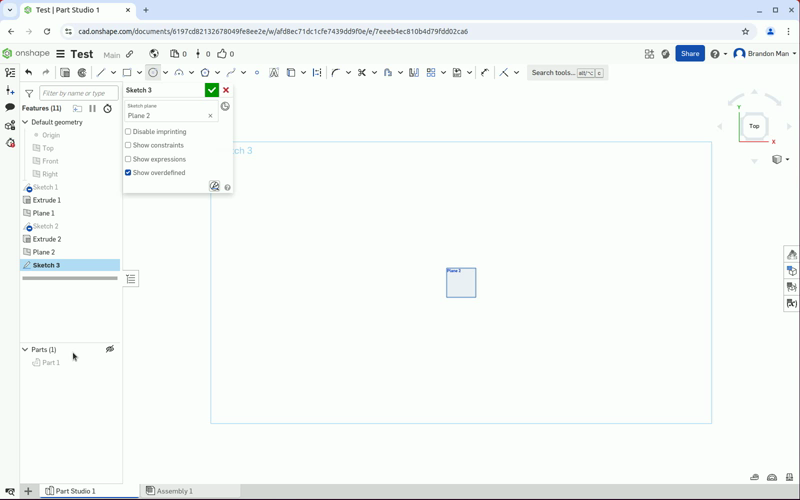
mouse_move(461, 282)
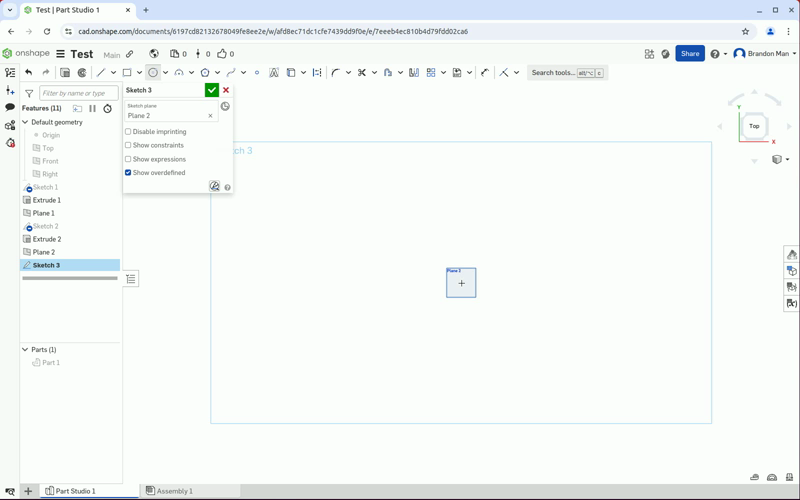
click(461, 282)
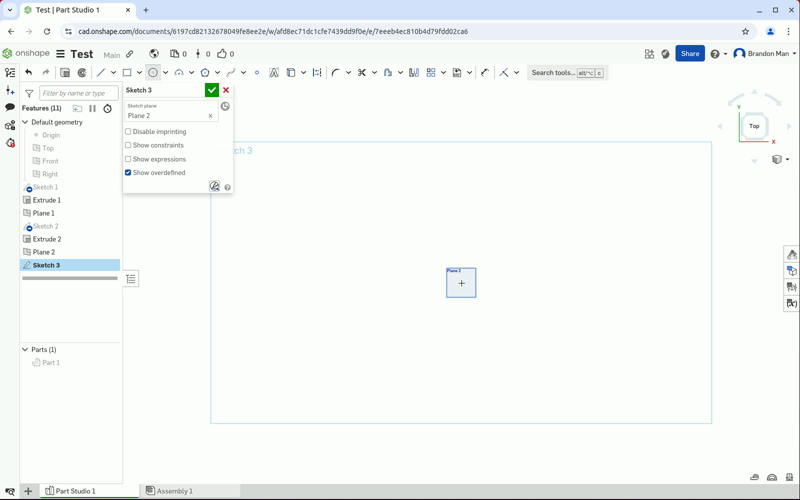
key_up(shift)
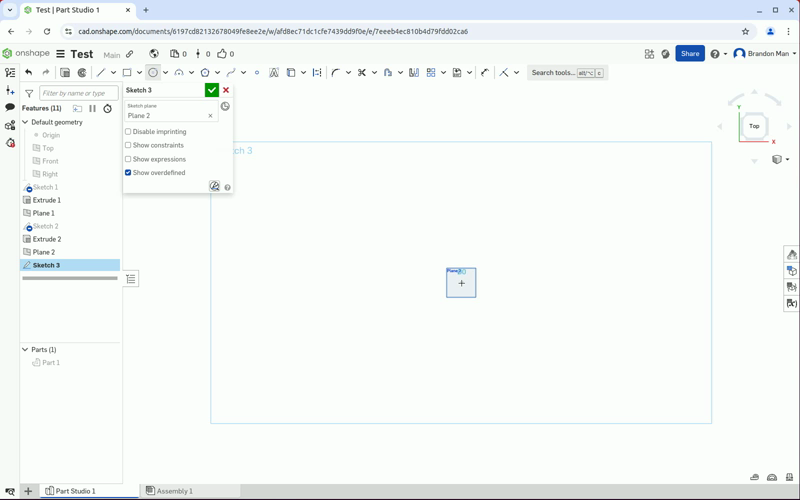
mouse_move(537, 282)
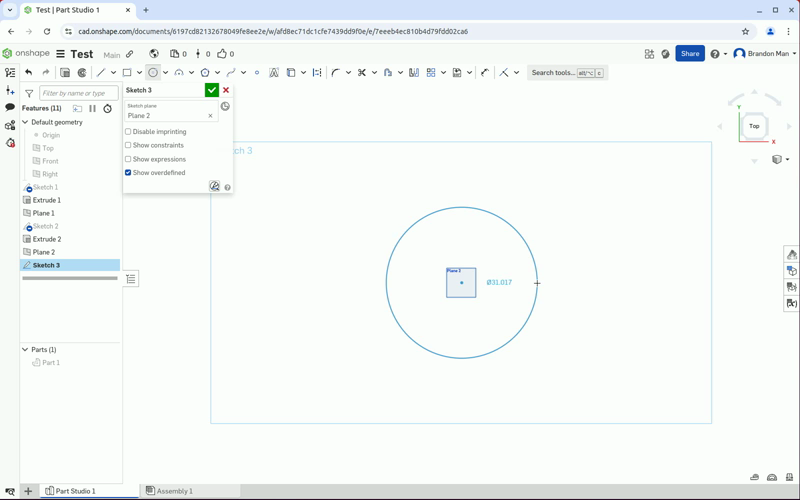
click(537, 282)
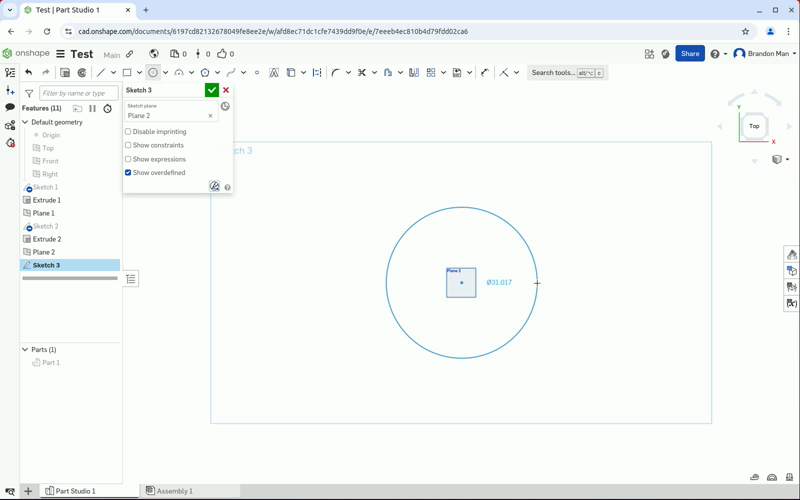
key(esc)
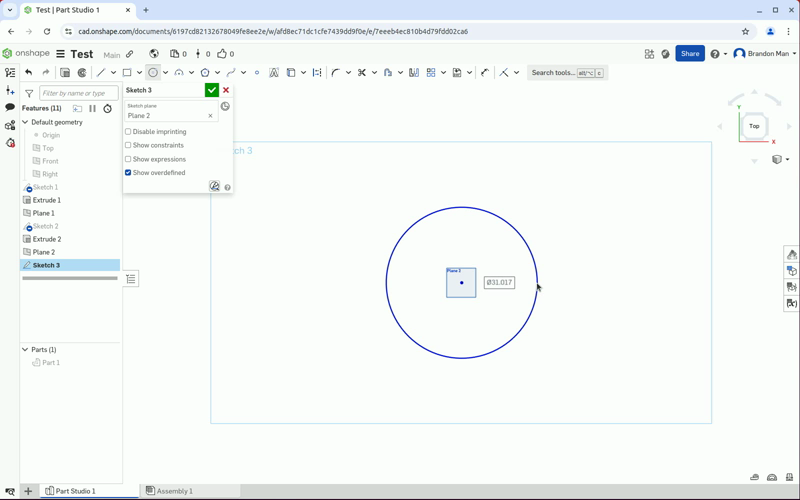
mouse_move(462, 294)
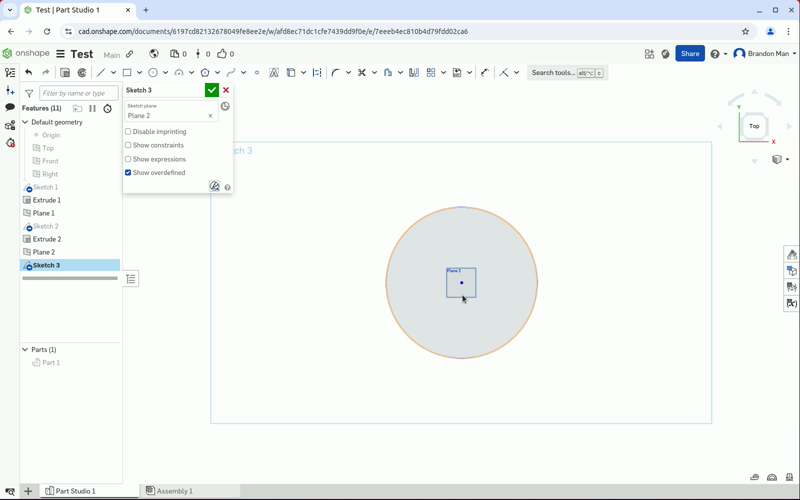
click(462, 294)
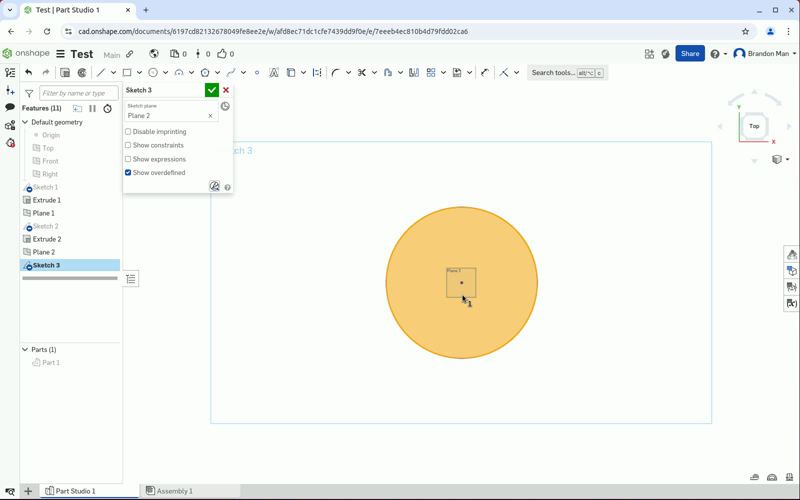
mouse_move(73, 352)
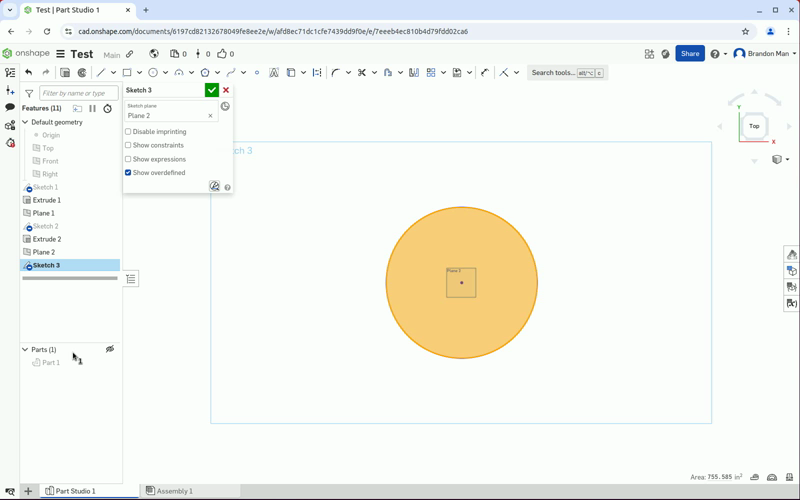
key(shift+y)
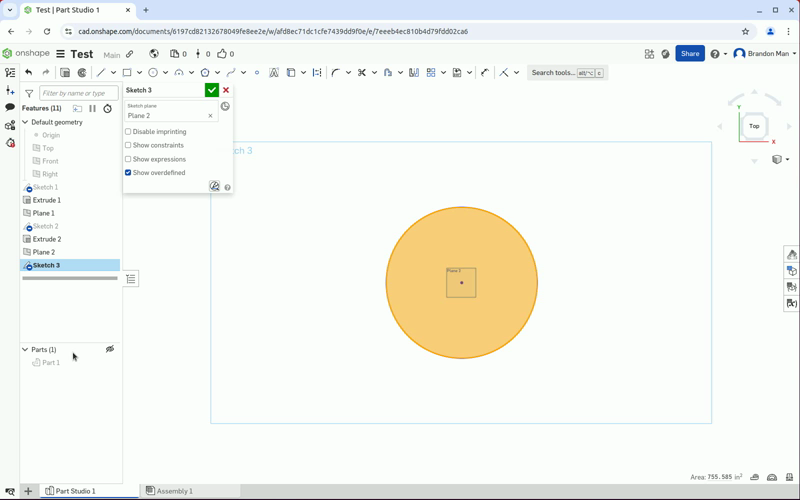
key(shift+e)
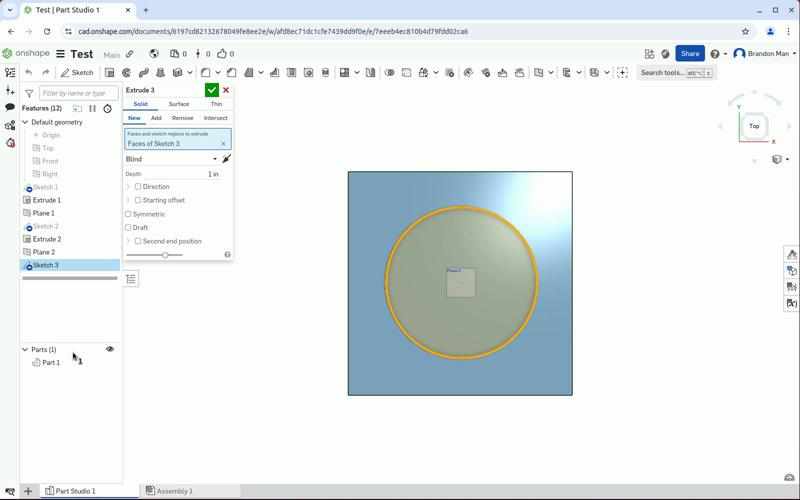
mouse_move(143, 106)
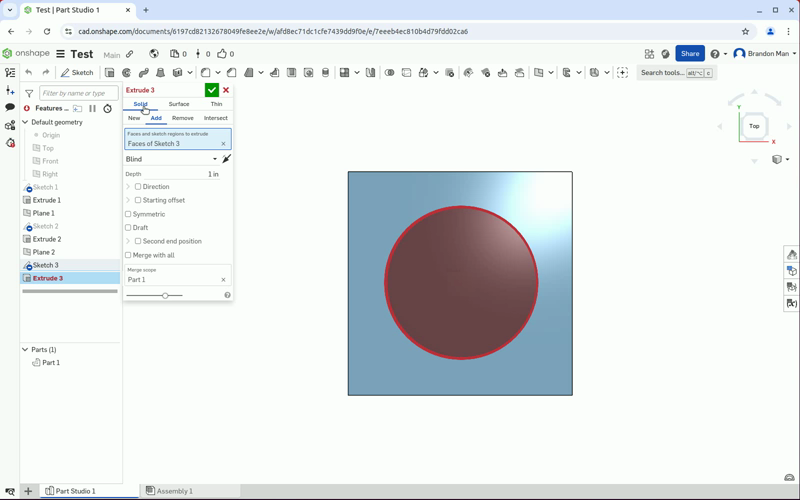
click(143, 106)
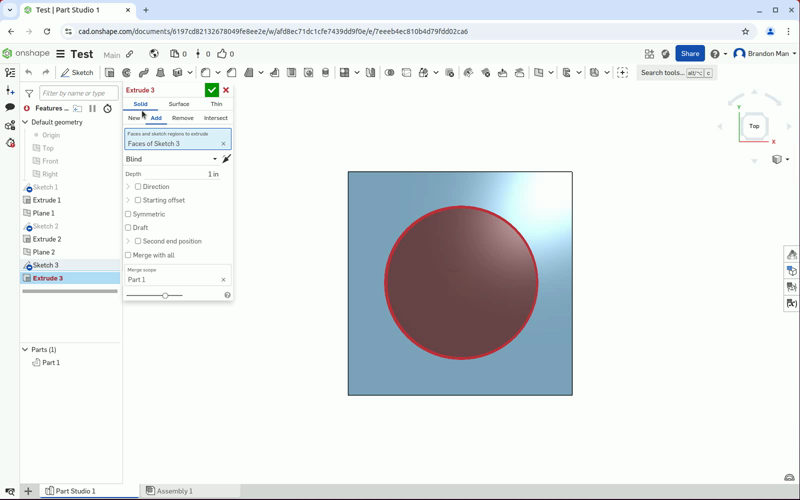
mouse_move(137, 120)
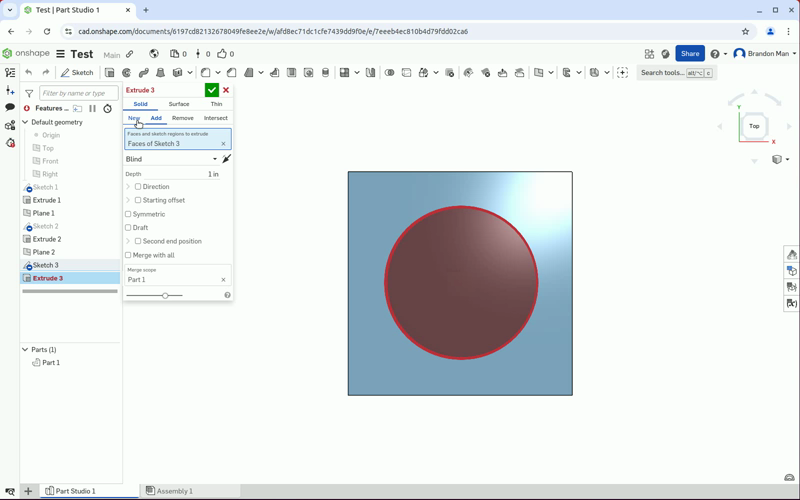
click(137, 120)
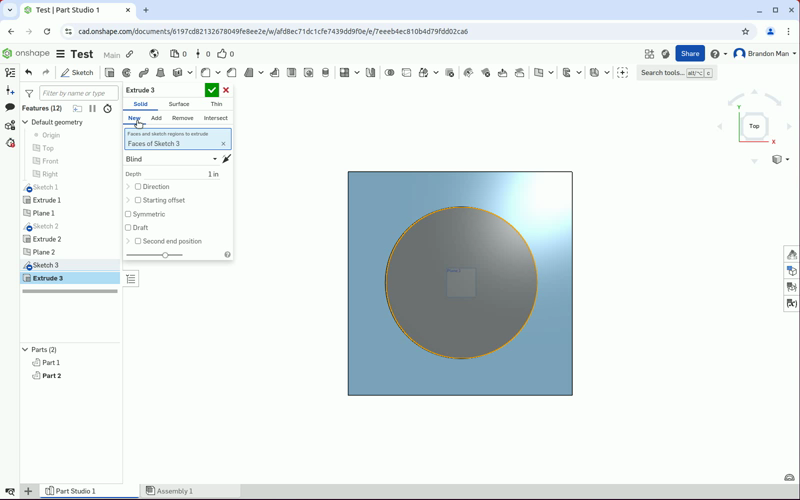
key(tab, 4)
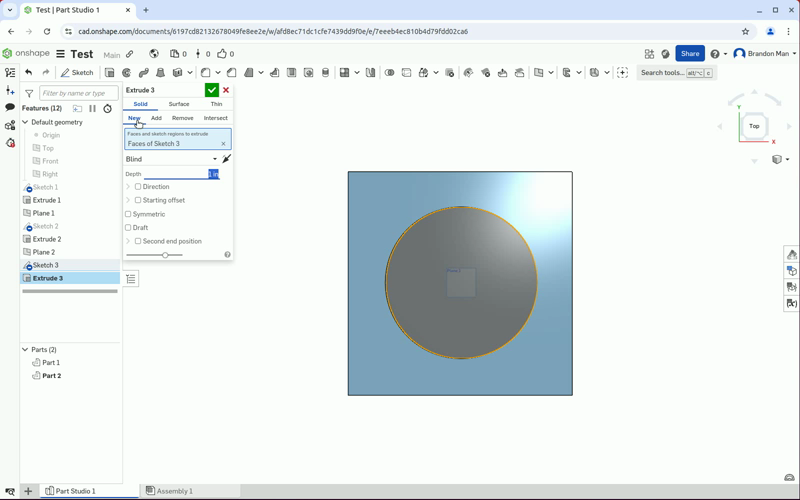
text(1.444)
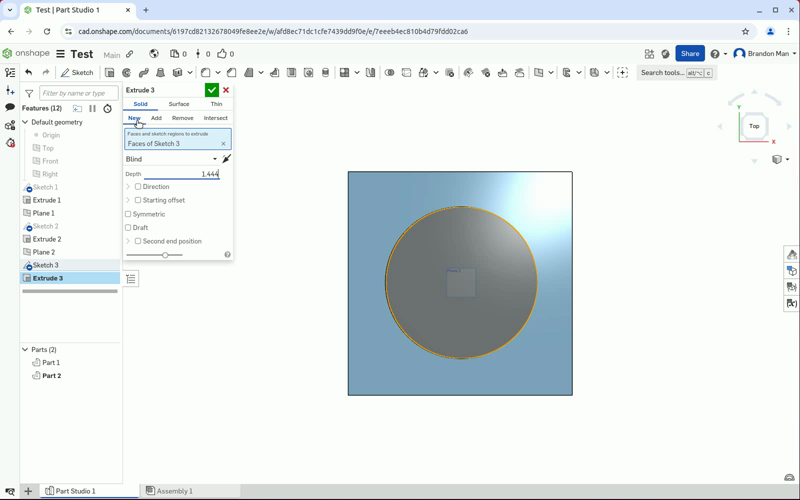
key(enter)
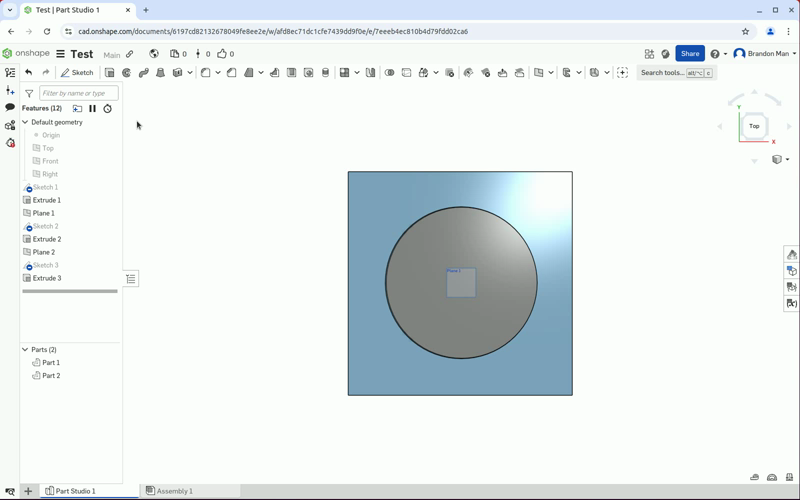
key(shift+h)
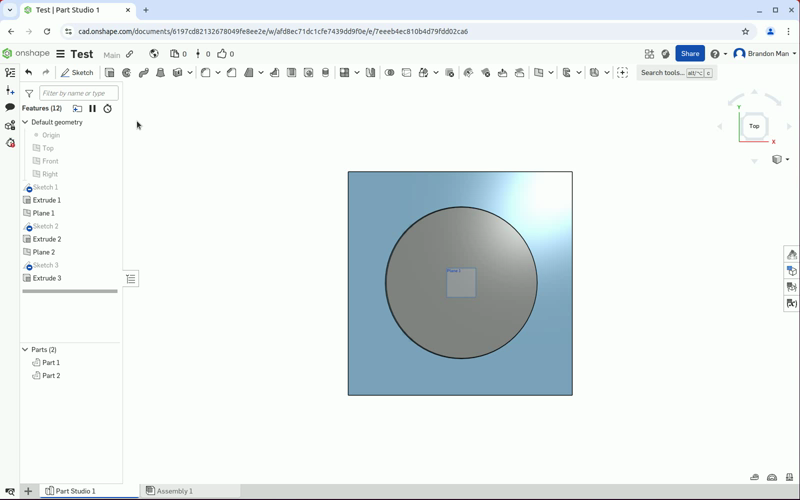
key(shift+h)
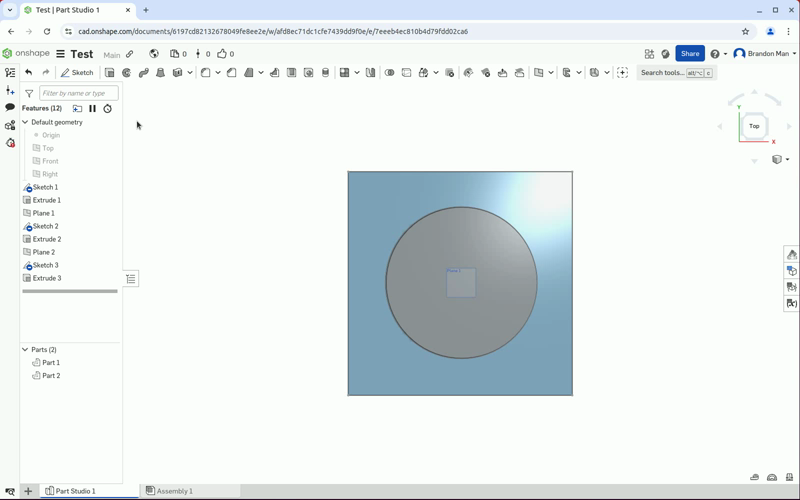
key(shift+7)
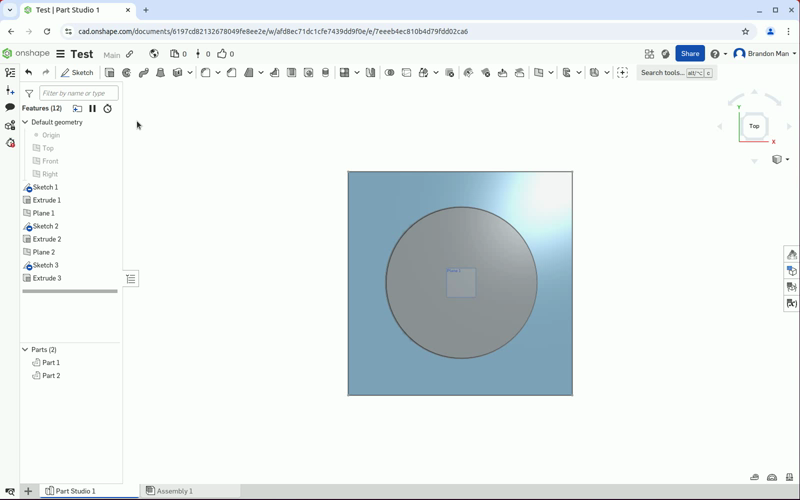
key(up, 3)
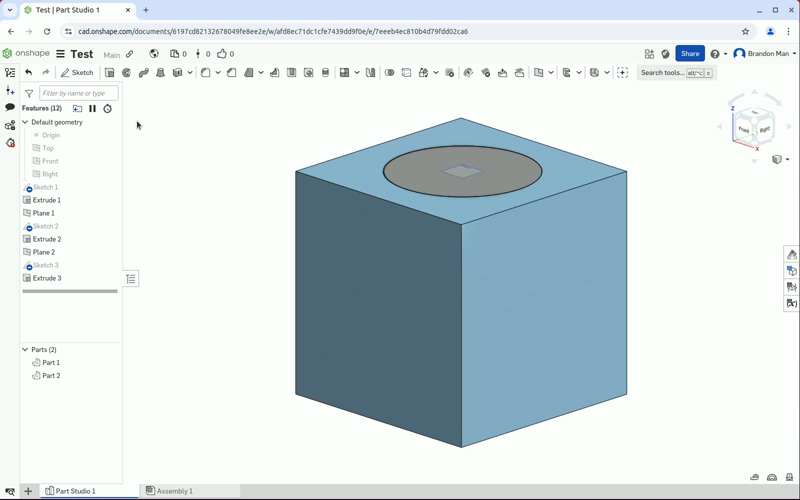
key(left, 3)
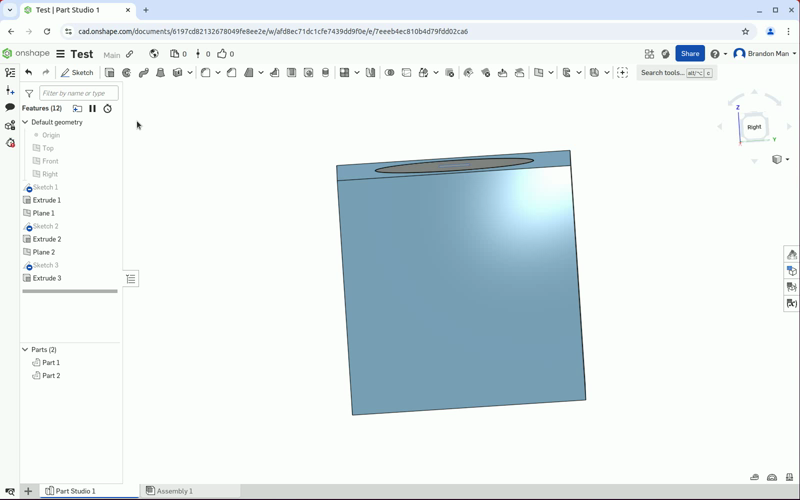
key(right, 3)
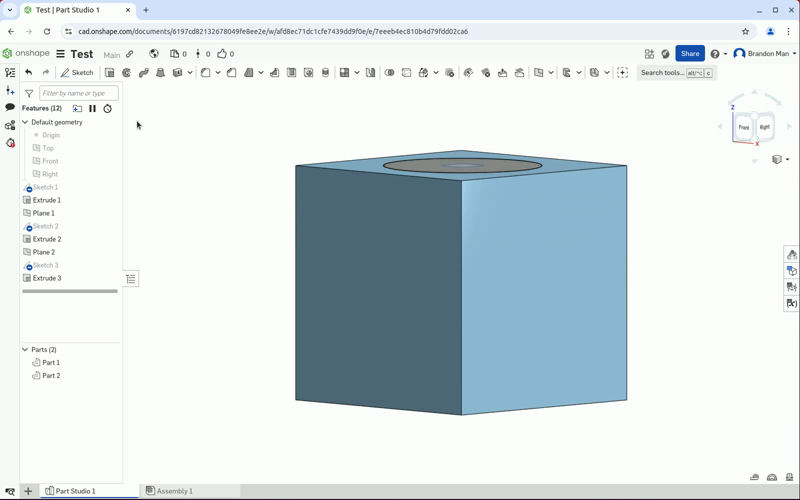
key(down, 3)
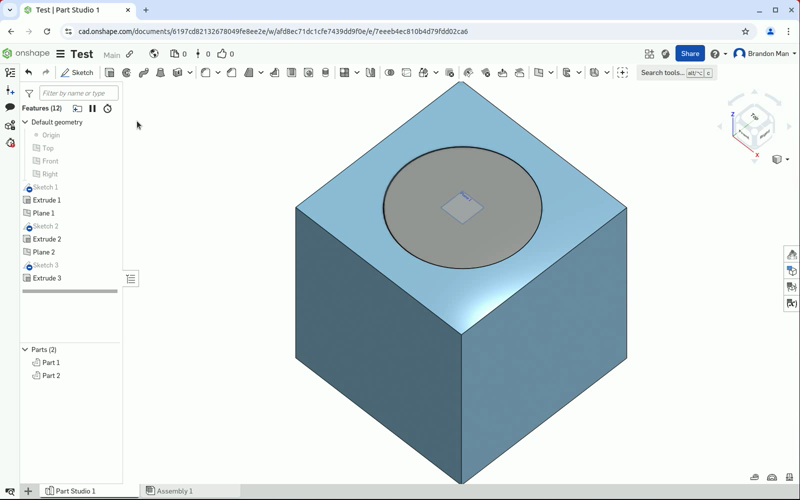
mouse_move(73, 189)
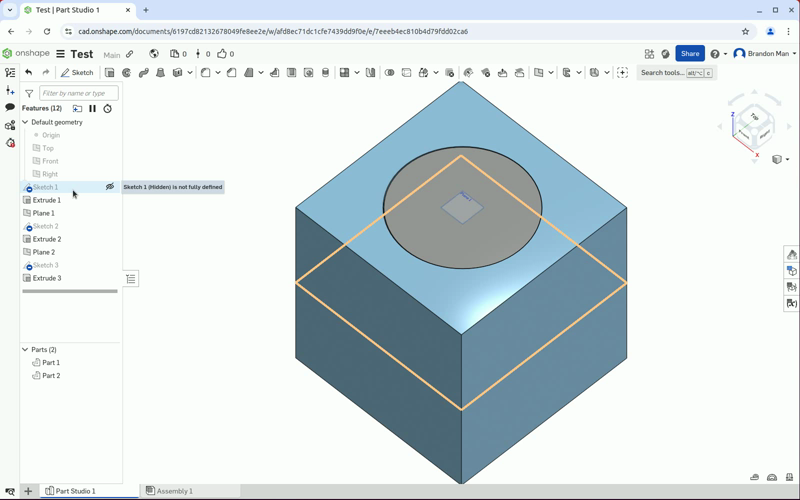
click(73, 189)